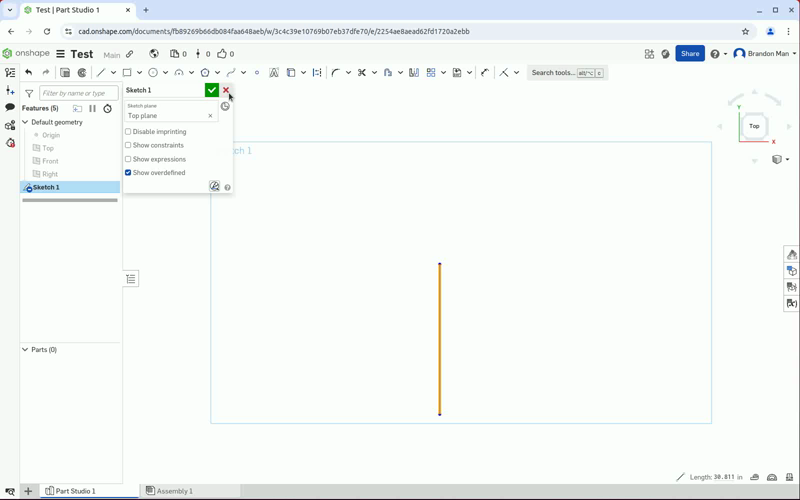
key(shift+h)
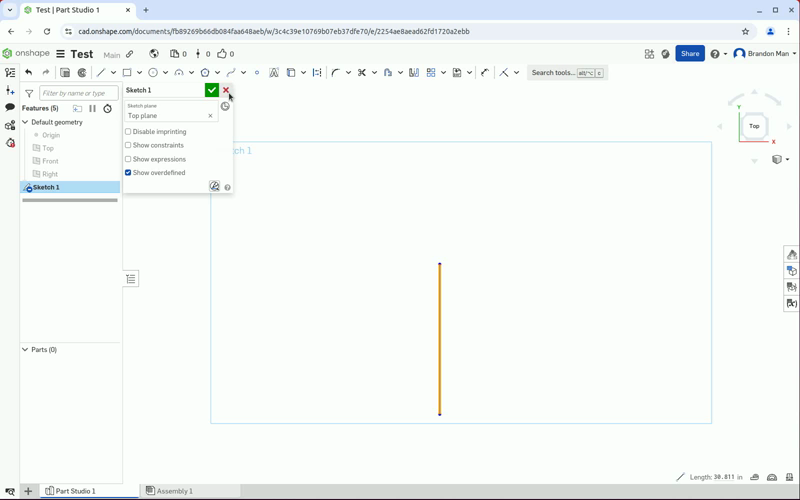
mouse_move(73, 352)
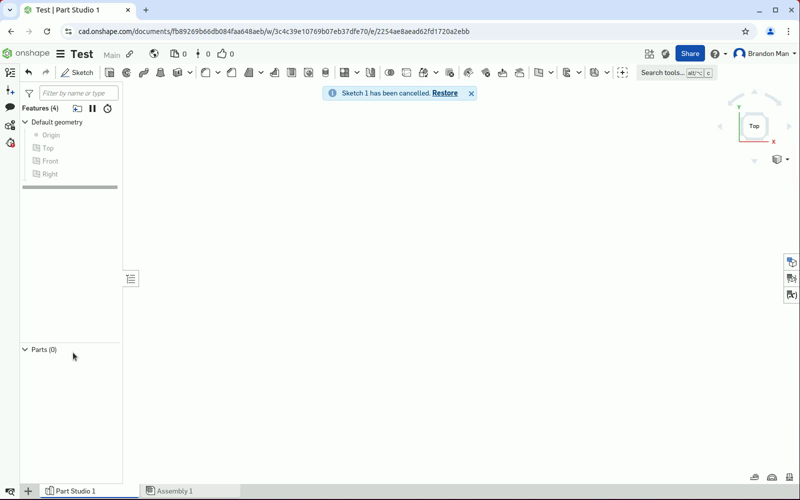
key(y)
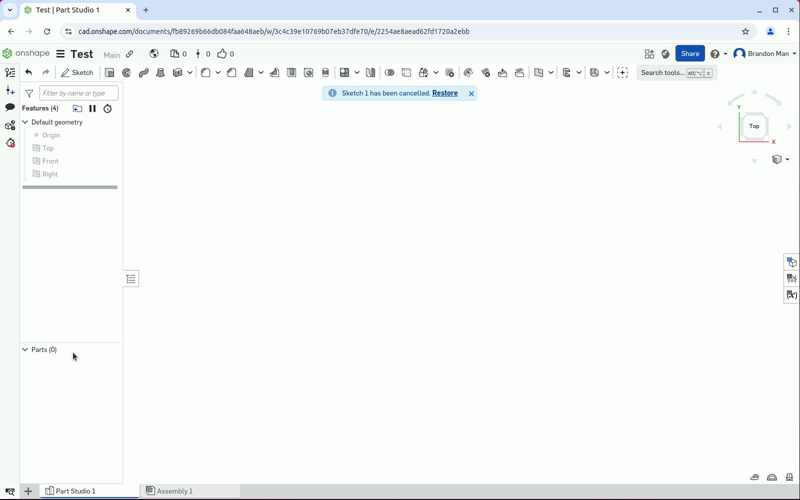
key(shift+p)
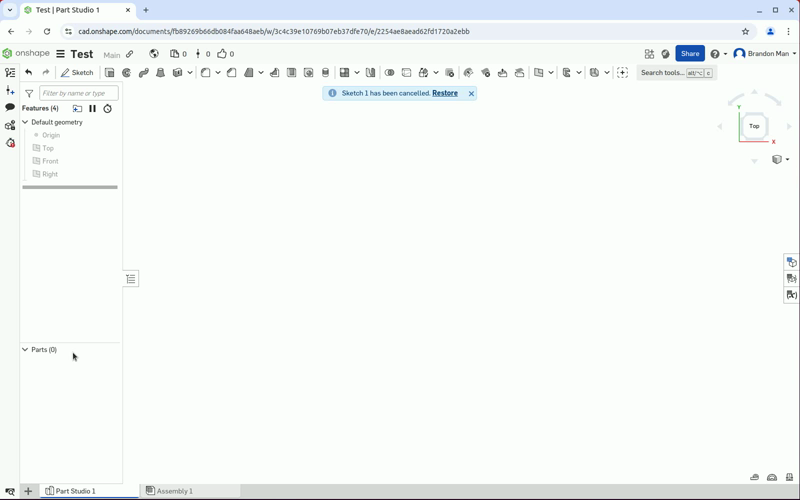
key(space)
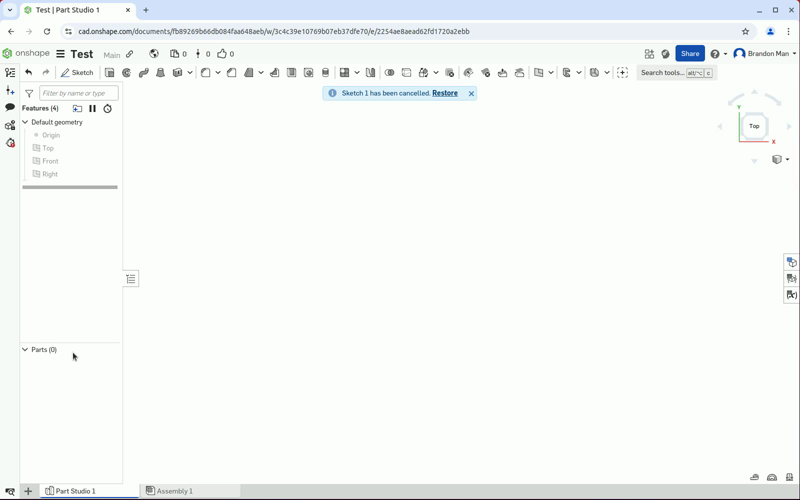
key_down(shift)
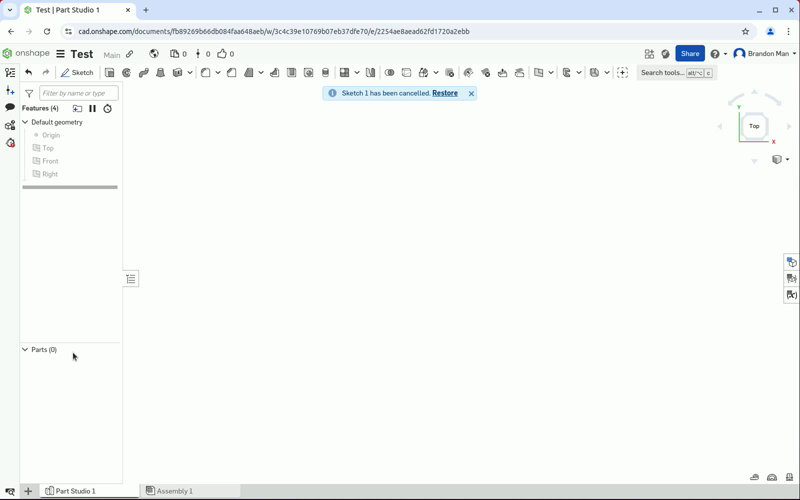
key(up)
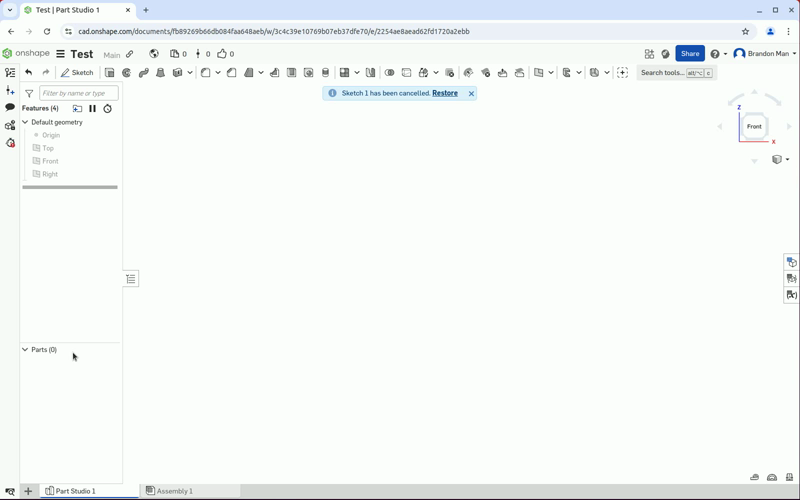
key_up(shift)
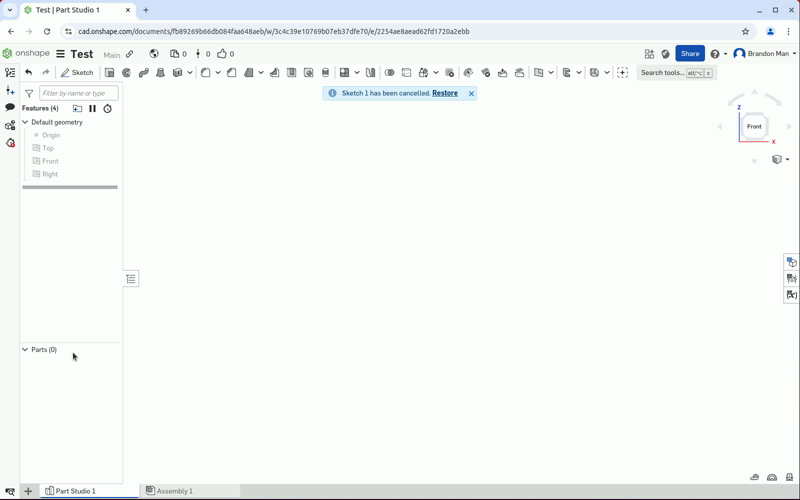
mouse_move(73, 352)
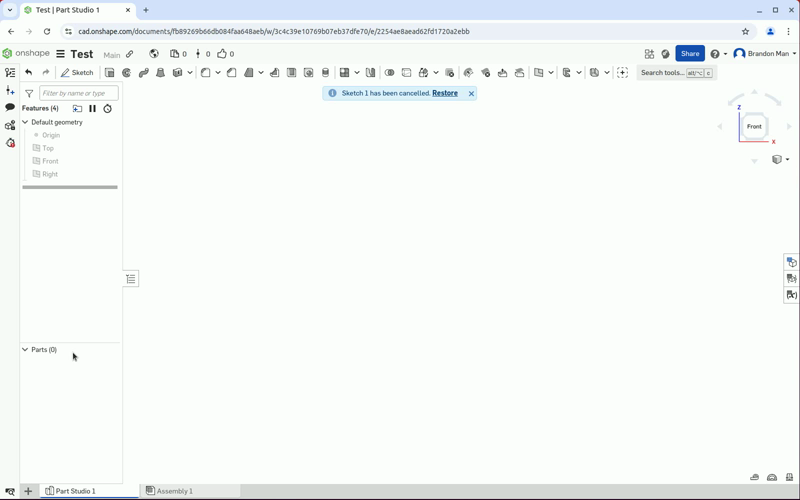
key(shift+y)
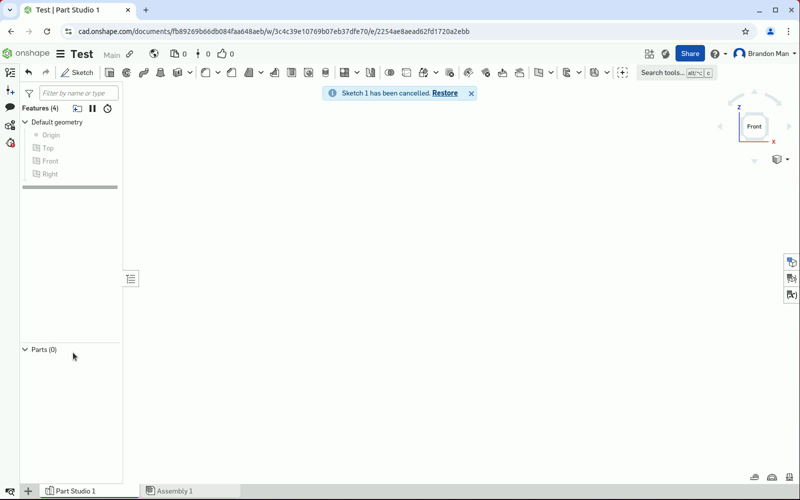
key(shift+s)
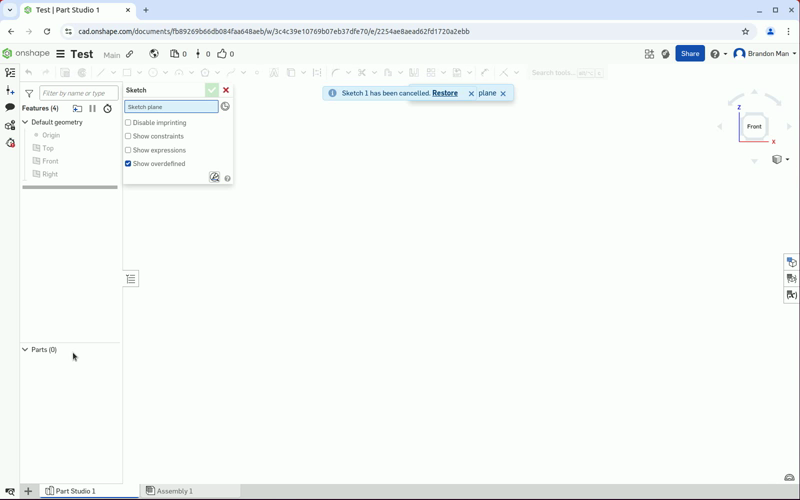
mouse_move(73, 163)
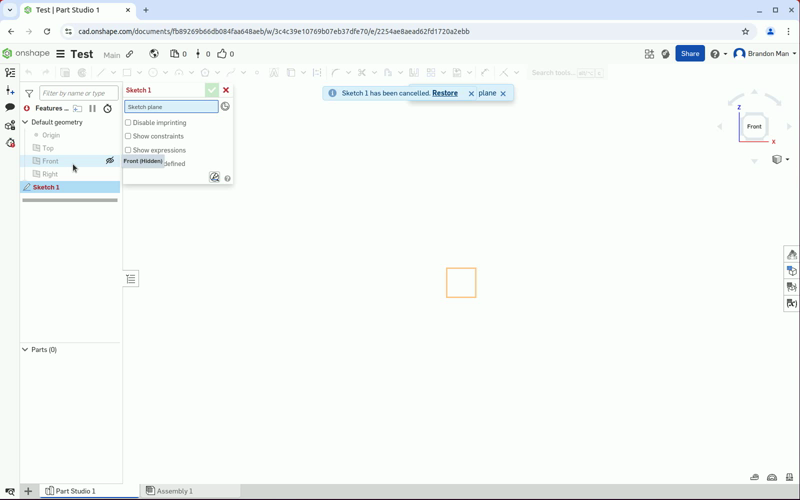
click(73, 163)
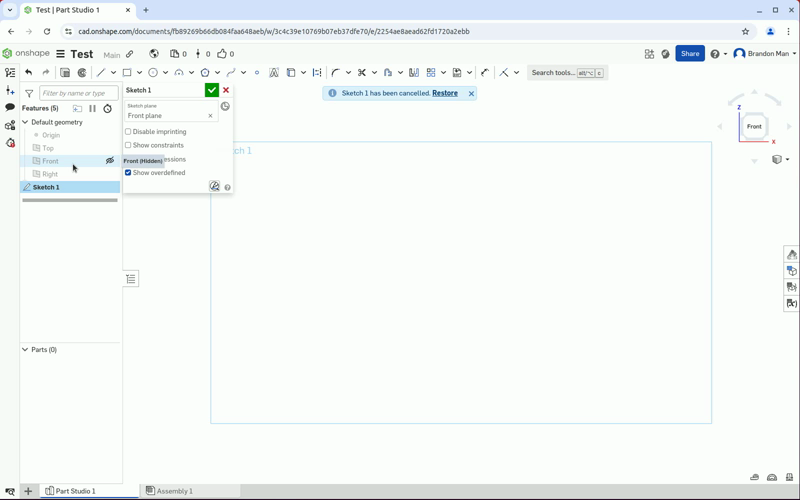
mouse_move(73, 352)
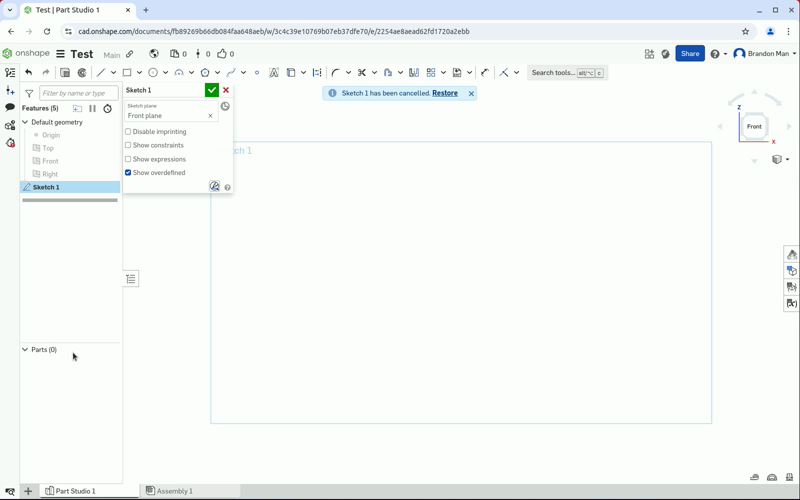
key(y)
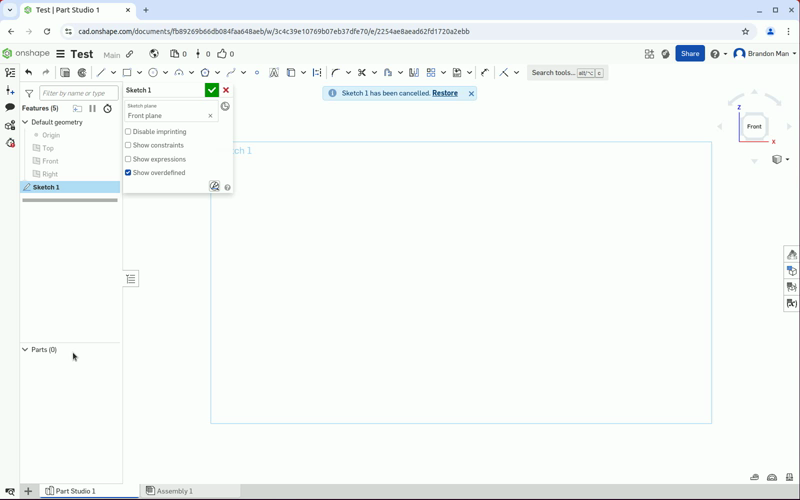
key(l)
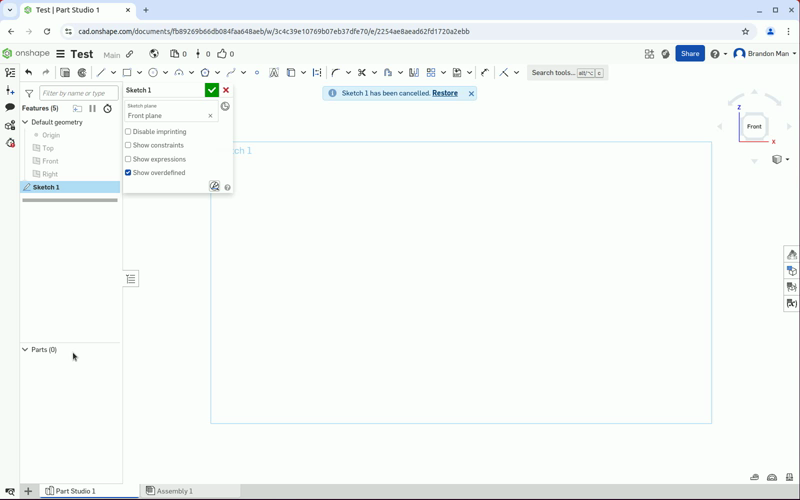
key_down(shift)
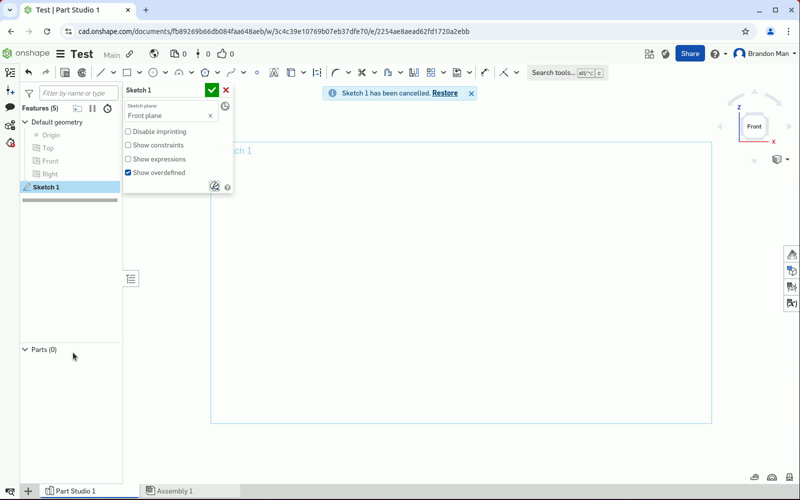
mouse_move(361, 195)
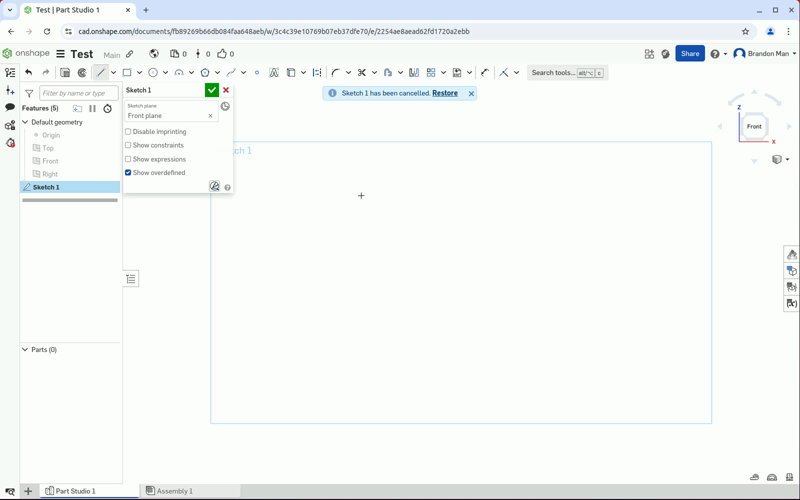
click(361, 195)
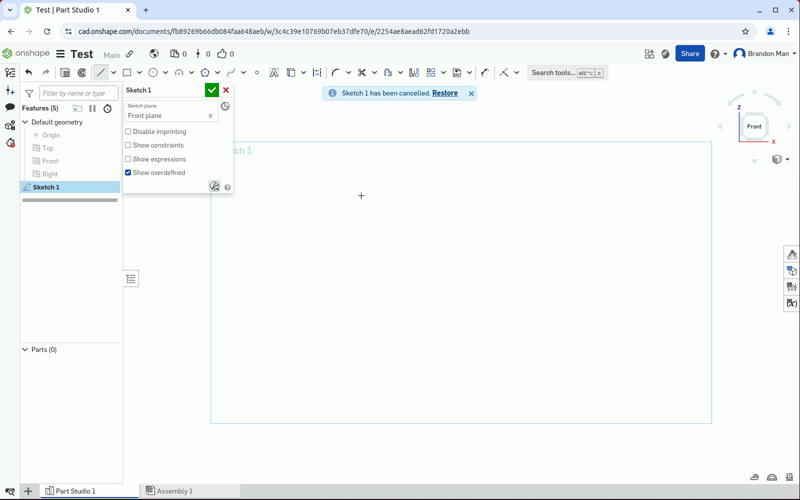
key_up(shift)
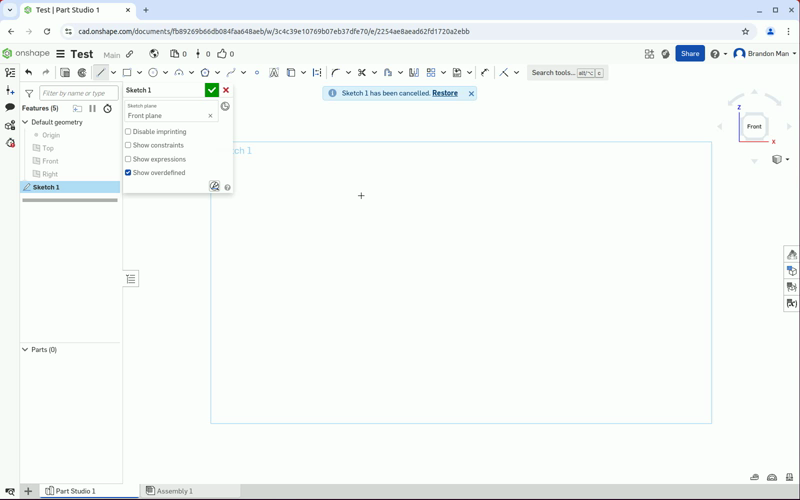
key_down(shift)
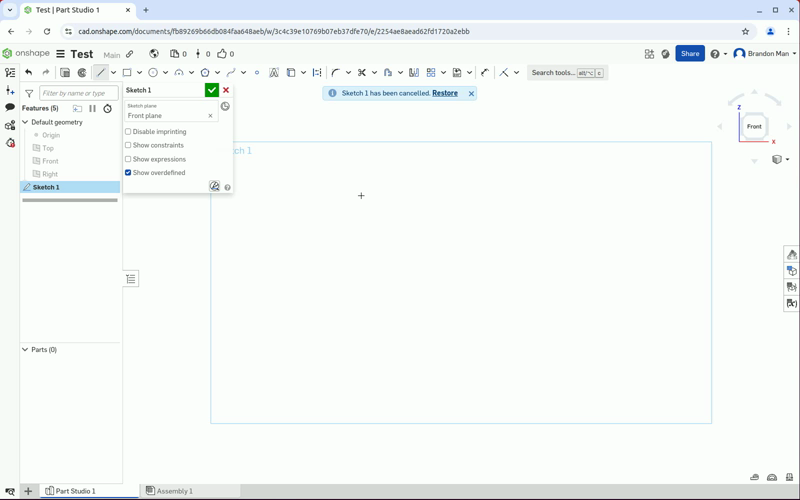
mouse_move(449, 195)
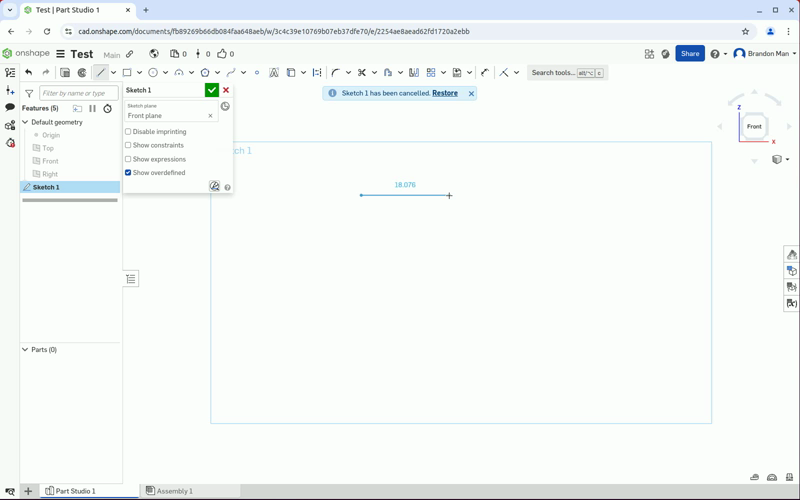
click(449, 195)
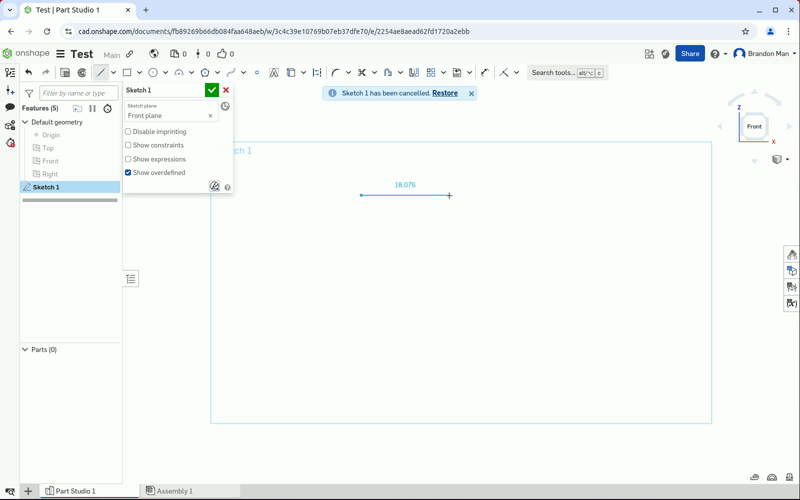
key_up(shift)
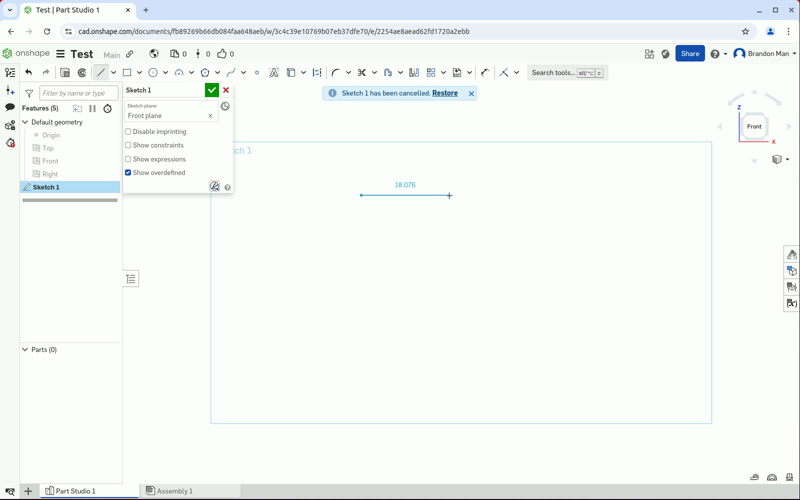
key_down(shift)
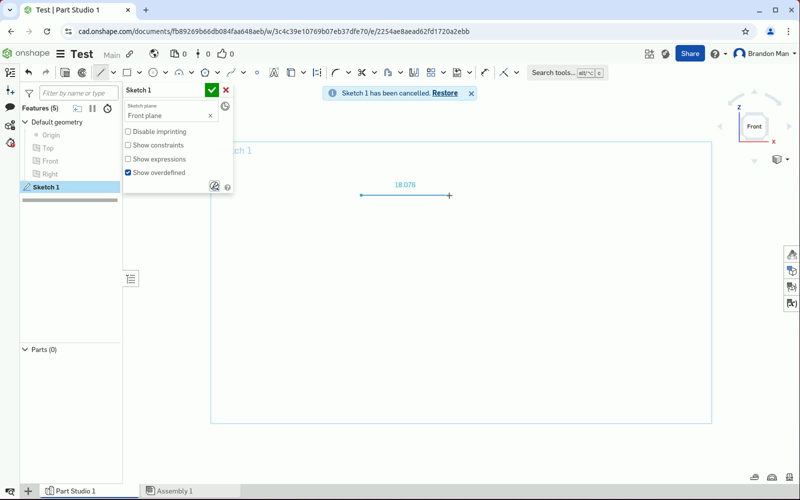
mouse_move(449, 369)
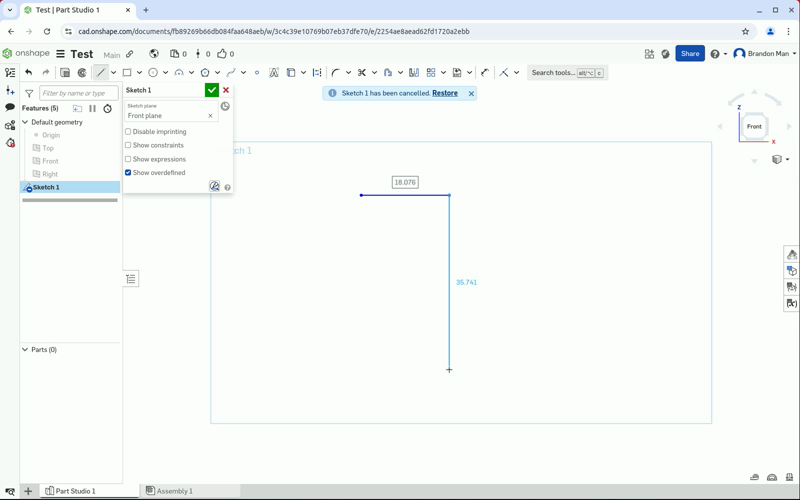
click(449, 369)
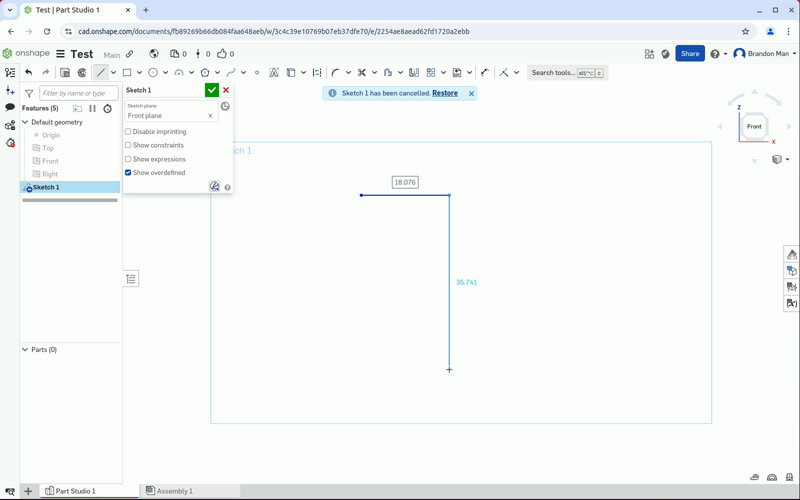
key_up(shift)
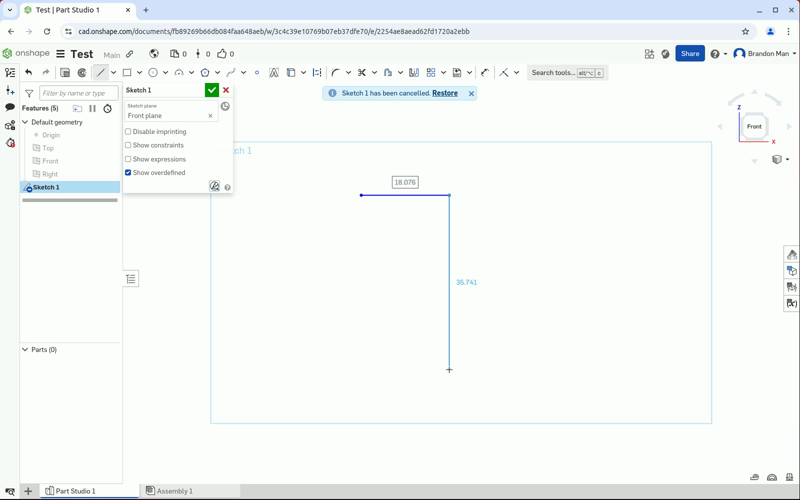
key_down(shift)
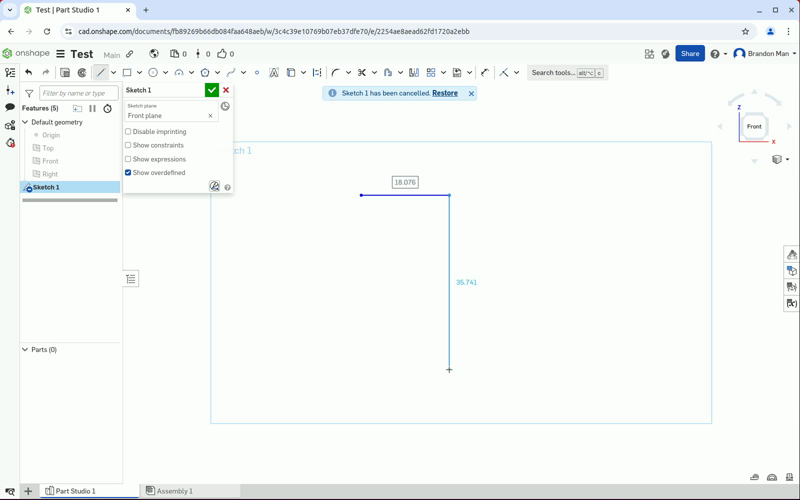
mouse_move(367, 369)
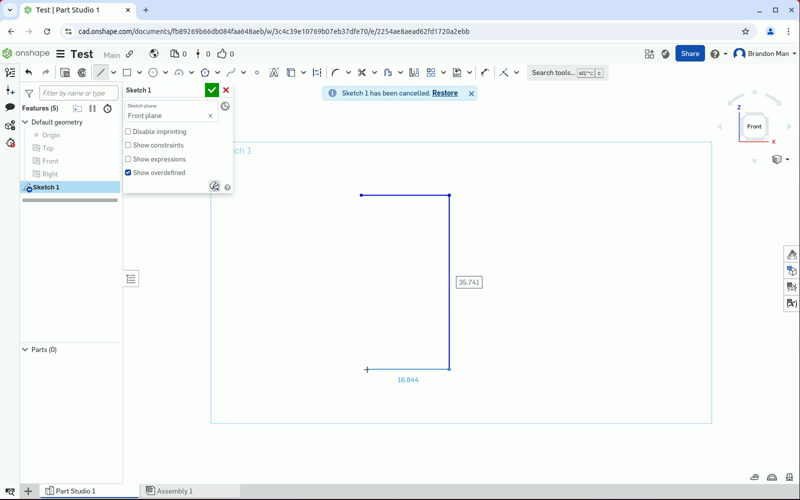
click(367, 369)
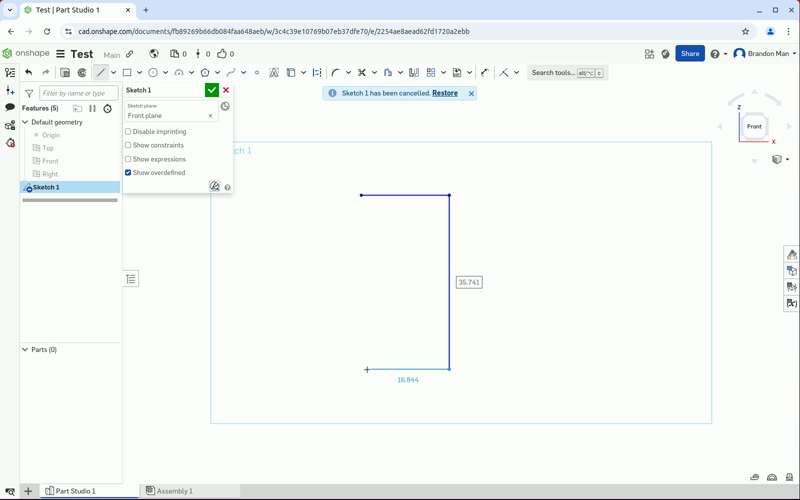
key_up(shift)
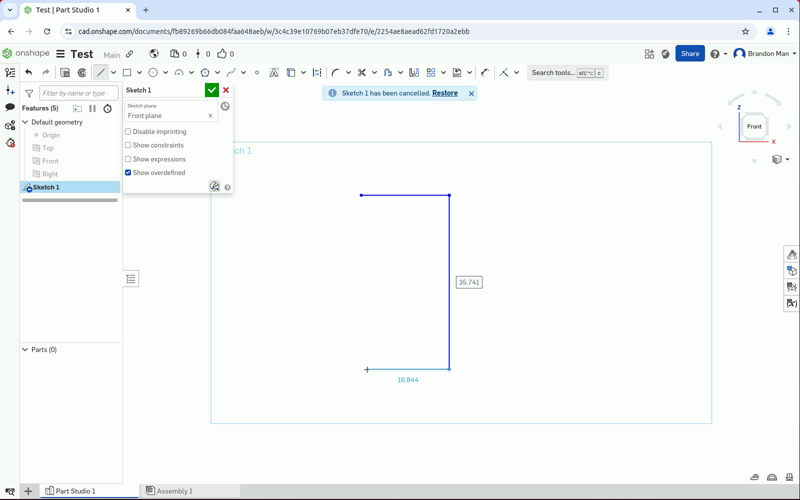
key_down(shift)
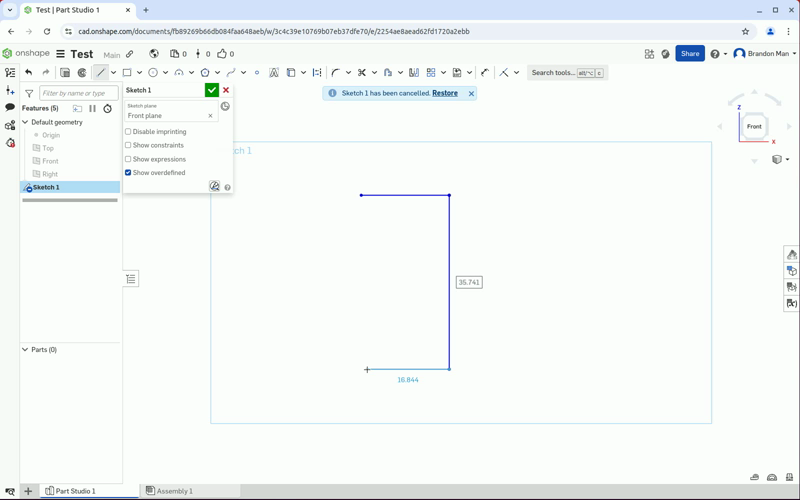
mouse_move(397, 369)
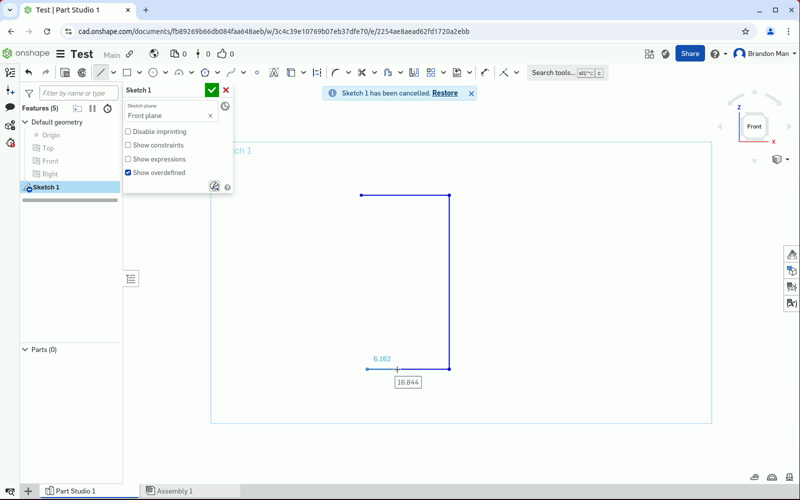
mouse_move(367, 394)
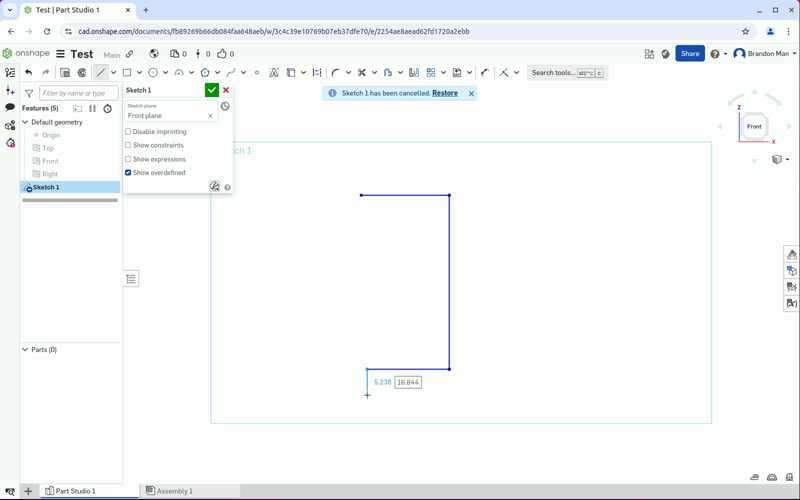
click(367, 394)
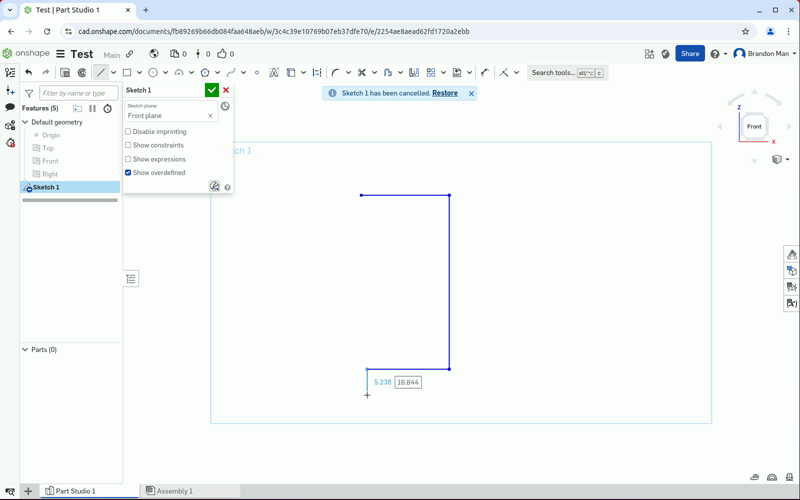
key_up(shift)
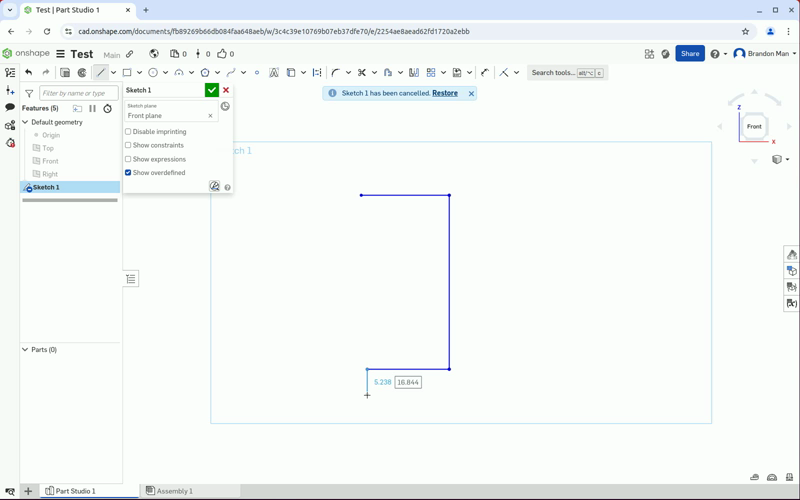
key_down(shift)
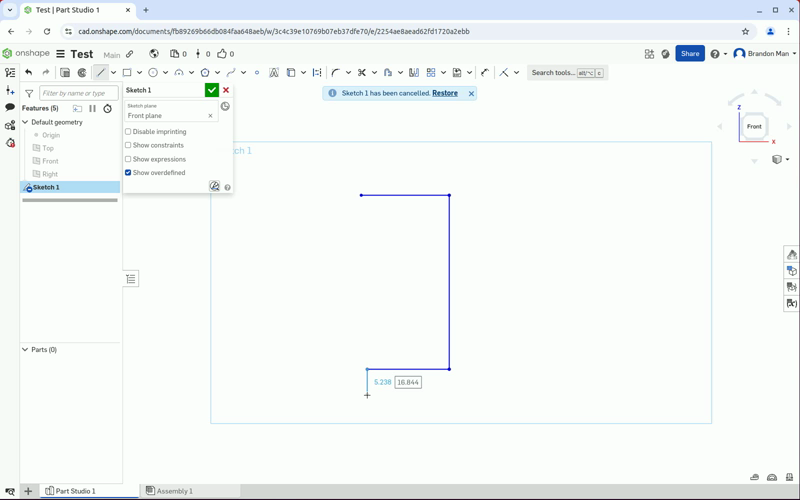
mouse_move(554, 394)
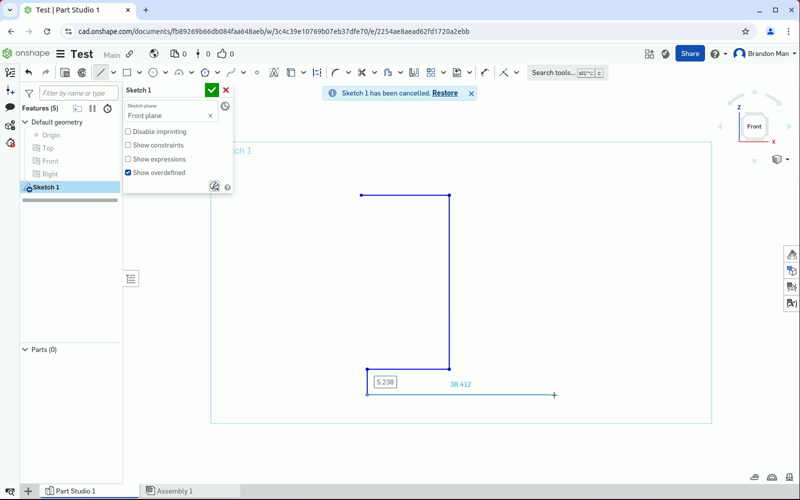
click(554, 394)
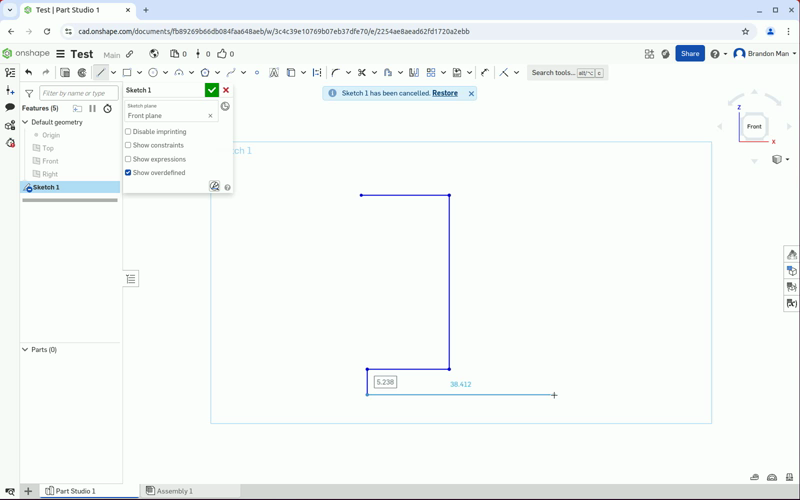
key_up(shift)
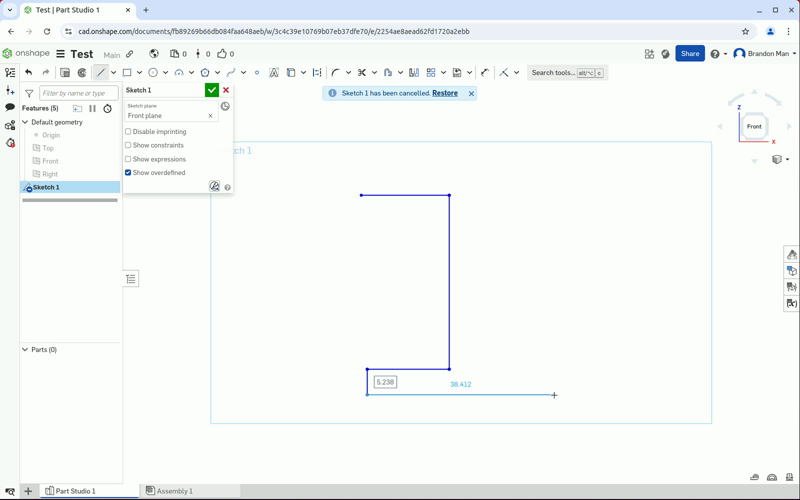
key_down(shift)
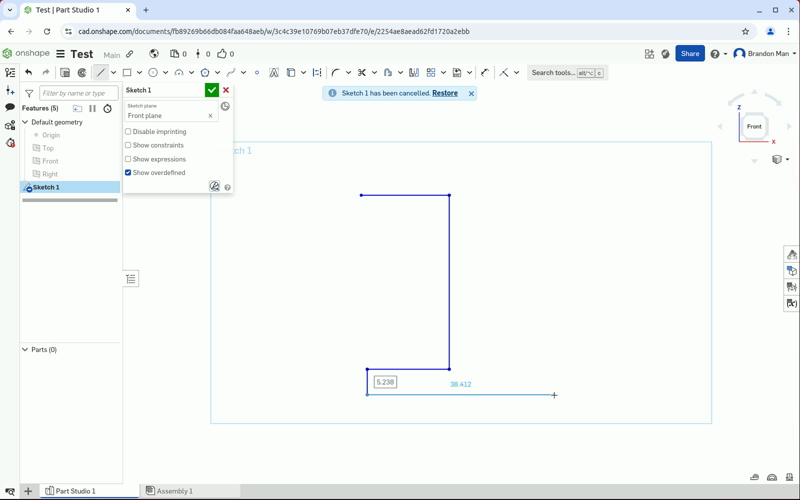
mouse_move(584, 394)
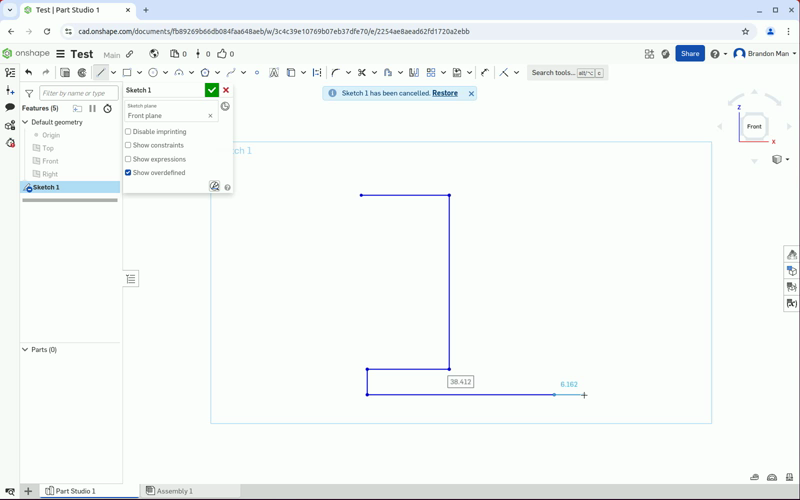
mouse_move(554, 369)
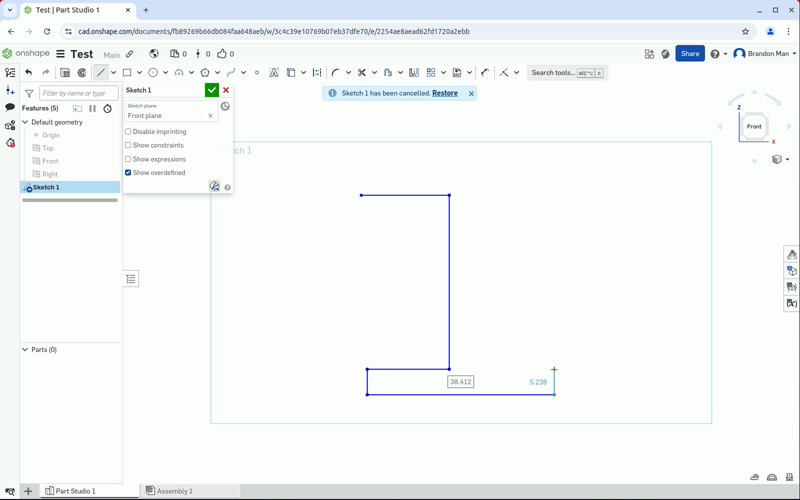
click(554, 369)
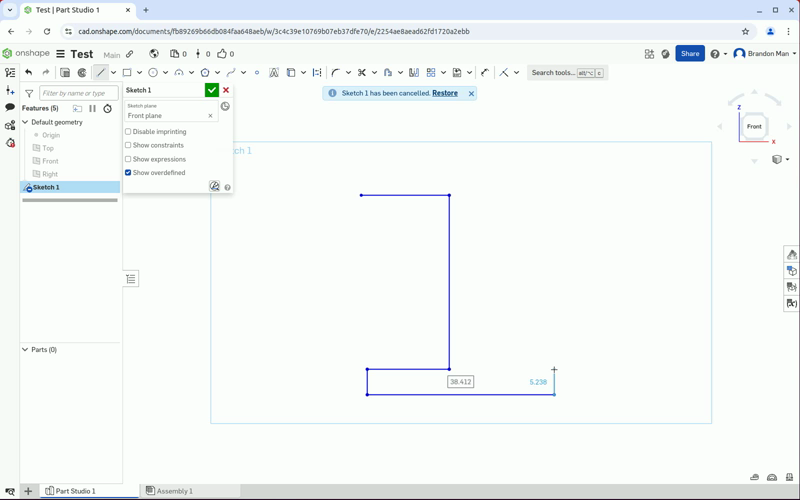
key_up(shift)
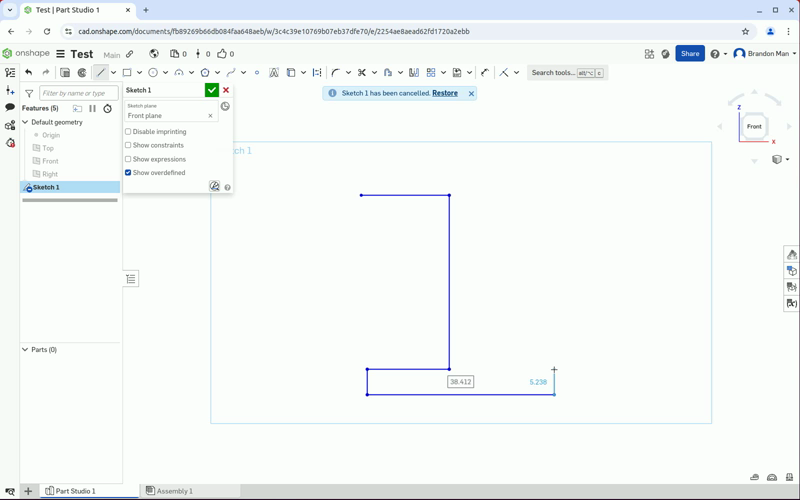
key_down(shift)
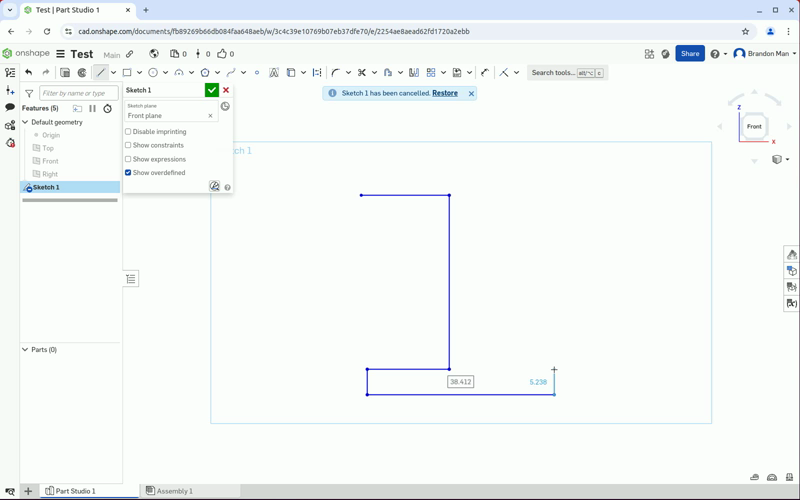
mouse_move(472, 369)
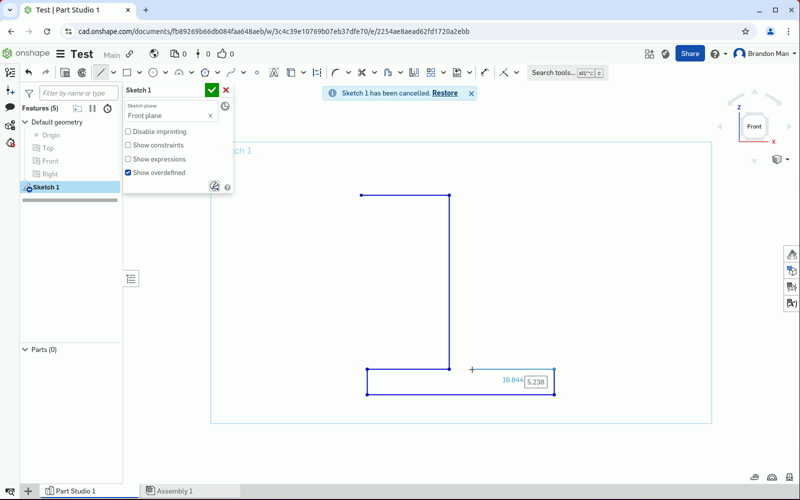
click(472, 369)
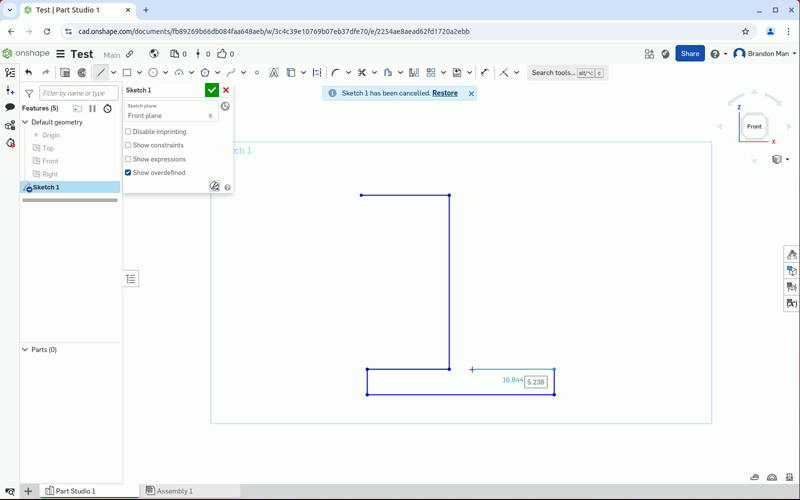
key_up(shift)
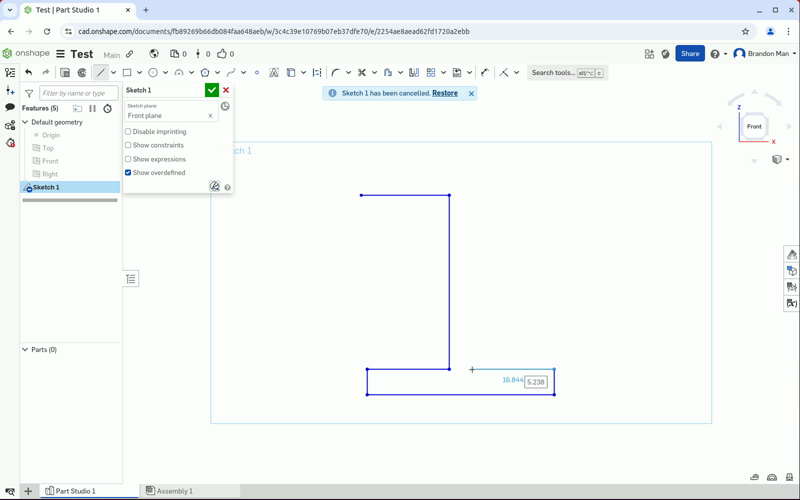
key_down(shift)
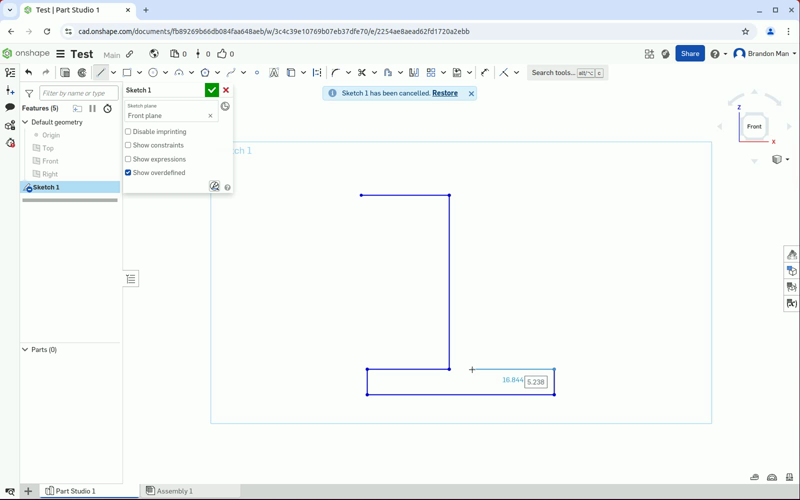
mouse_move(472, 195)
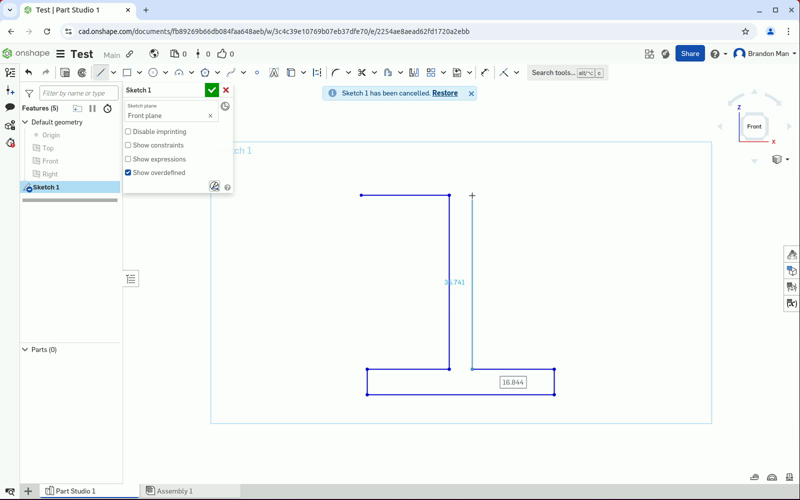
click(472, 195)
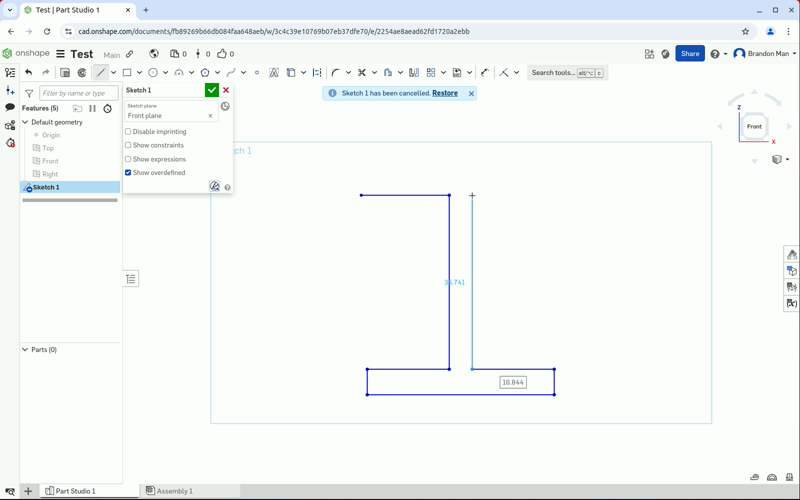
key_up(shift)
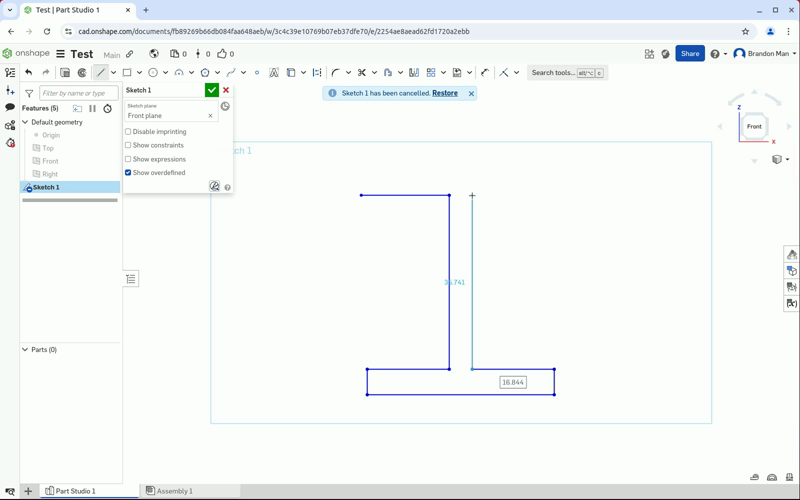
key_down(shift)
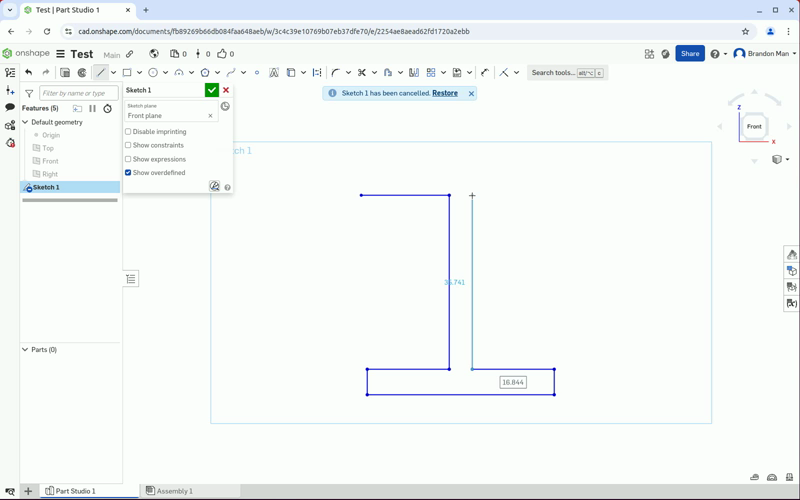
mouse_move(560, 195)
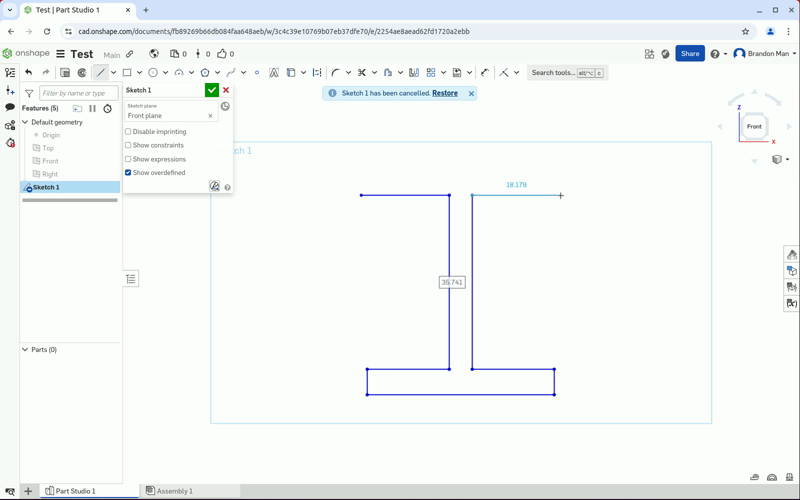
click(560, 195)
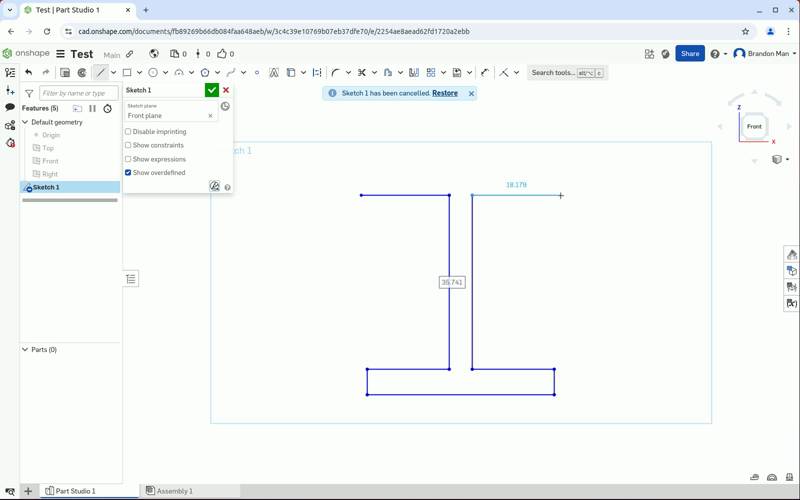
key_up(shift)
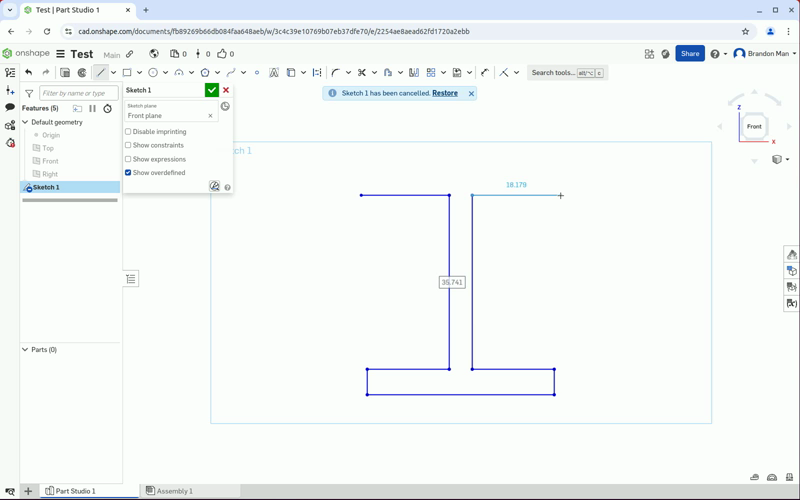
key_down(shift)
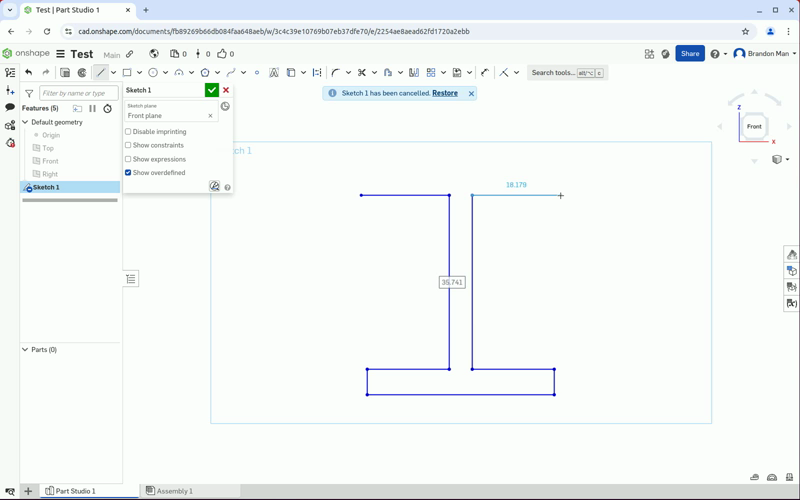
mouse_move(589, 195)
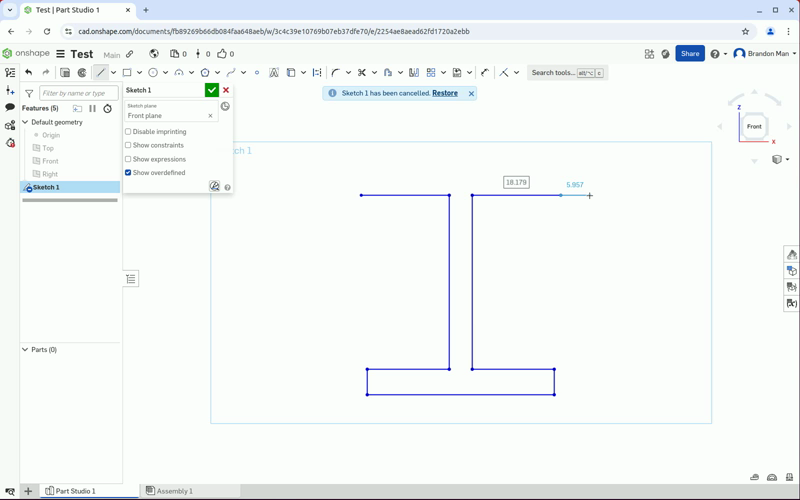
mouse_move(560, 169)
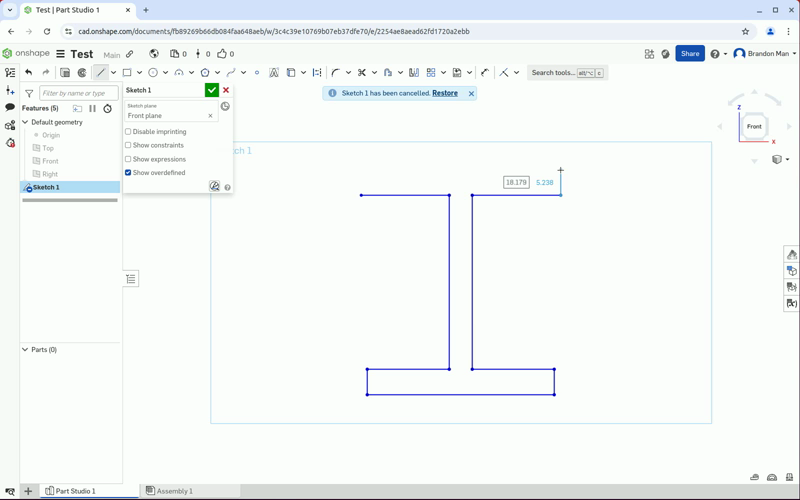
click(560, 169)
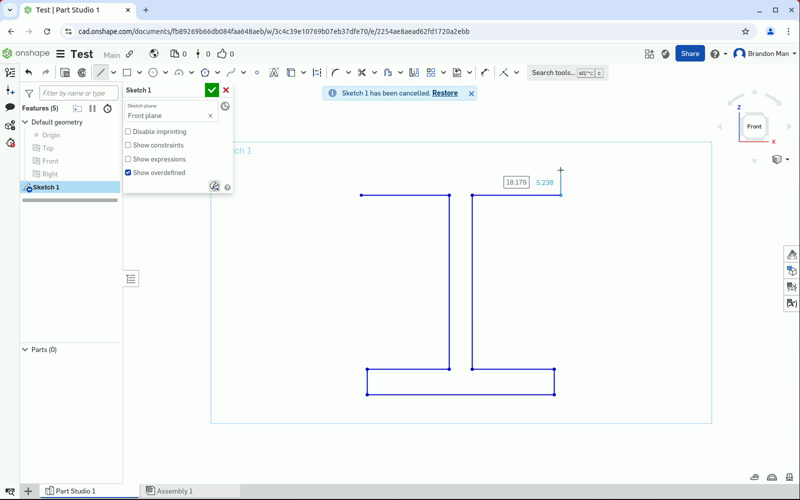
key_up(shift)
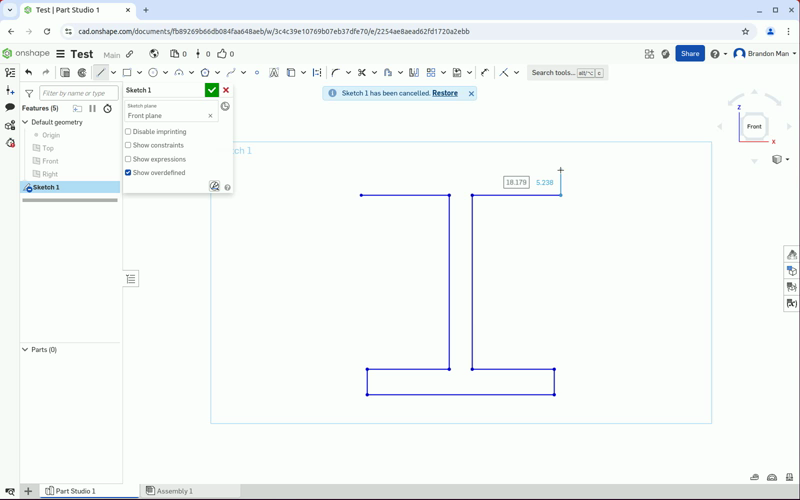
key_down(shift)
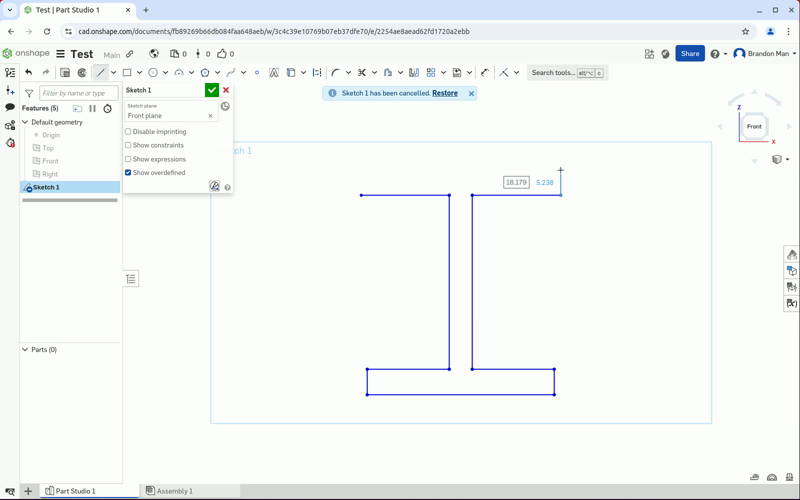
mouse_move(361, 169)
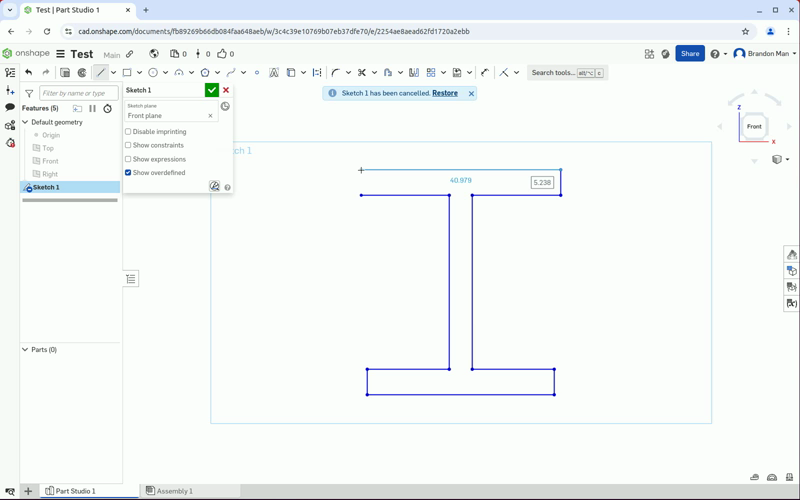
click(361, 169)
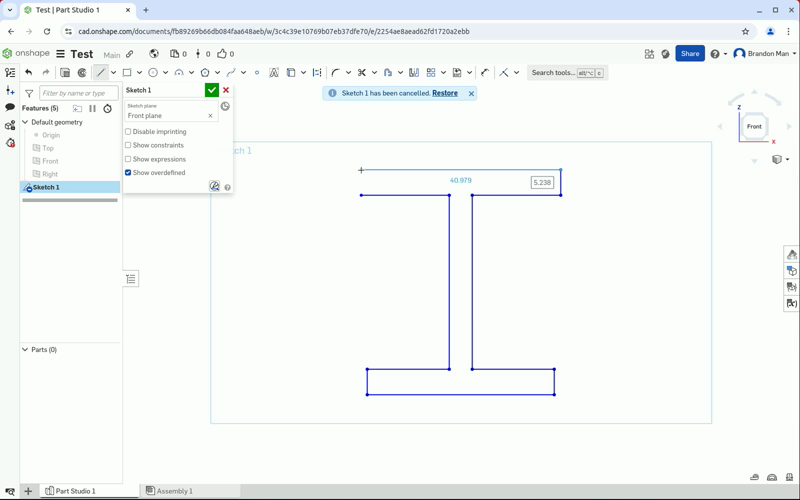
key_up(shift)
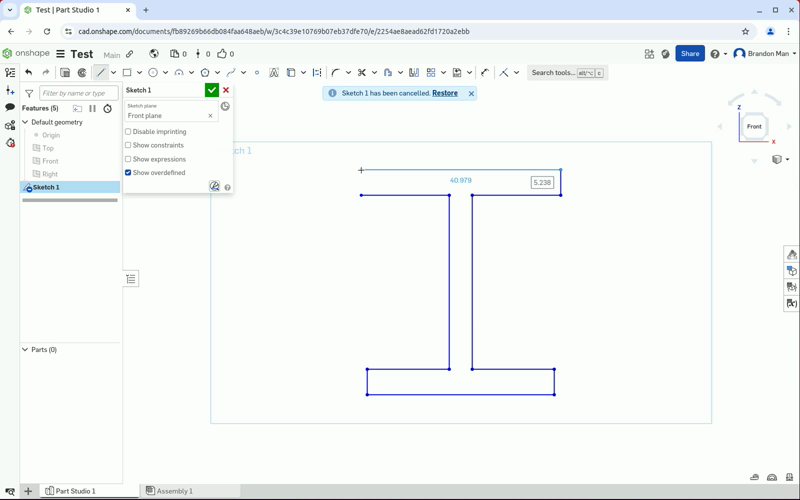
mouse_move(391, 169)
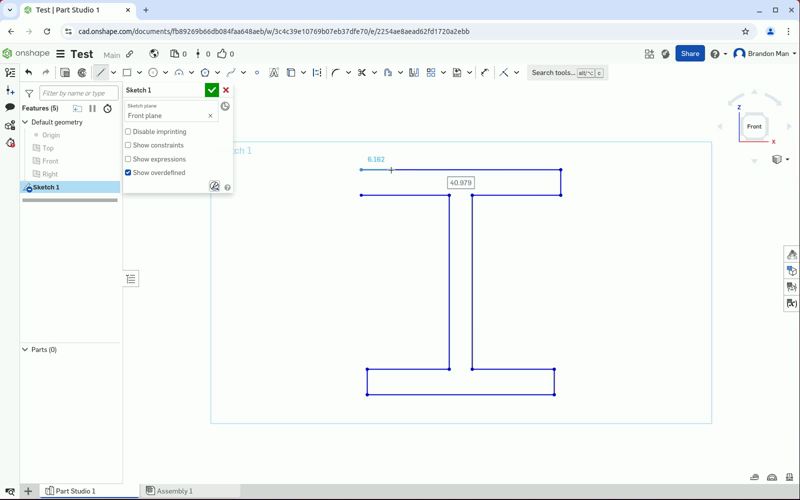
key_down(shift)
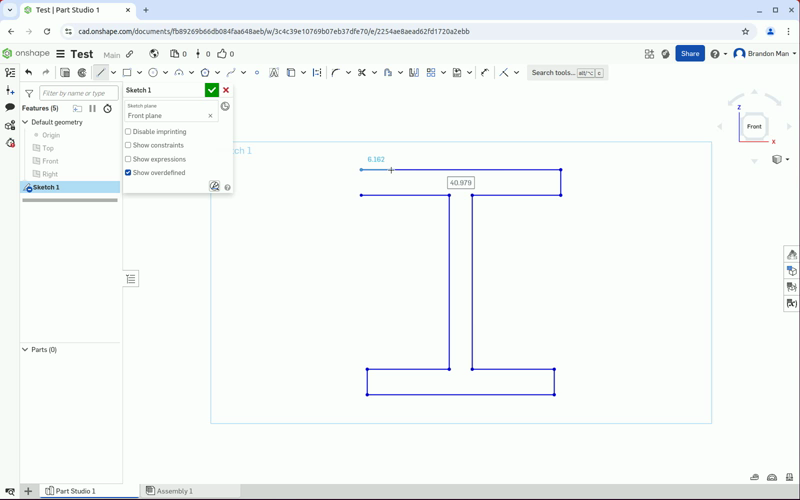
mouse_move(361, 195)
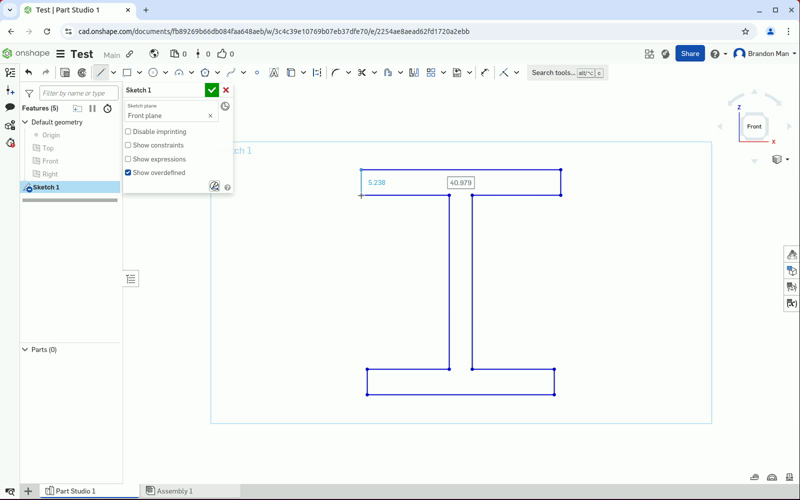
key_up(shift)
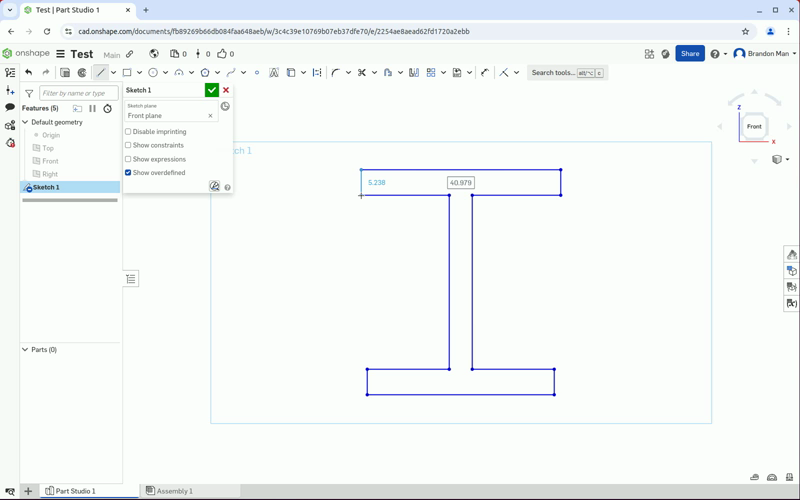
click(361, 195)
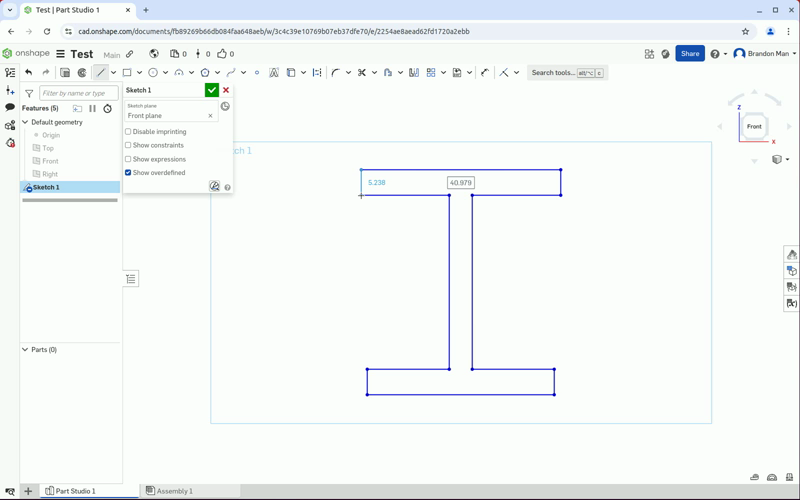
key(esc)
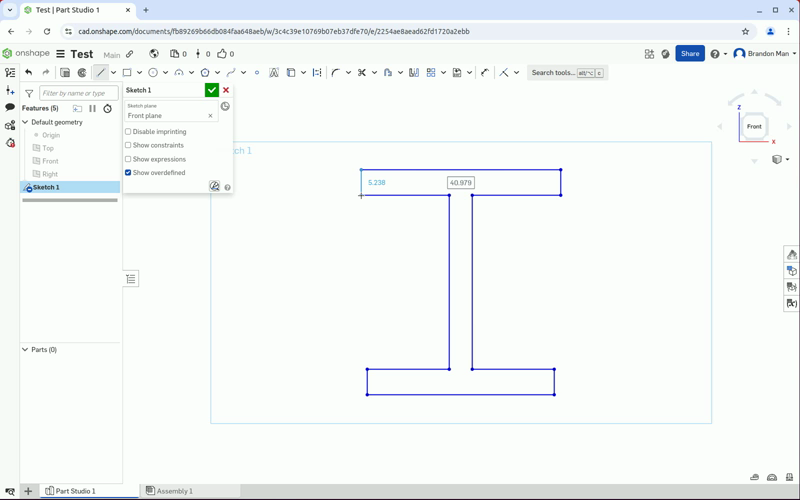
mouse_move(460, 306)
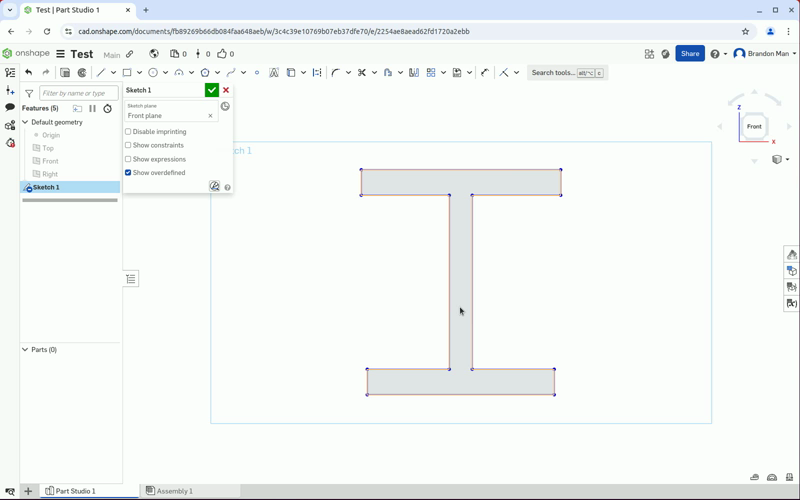
click(460, 306)
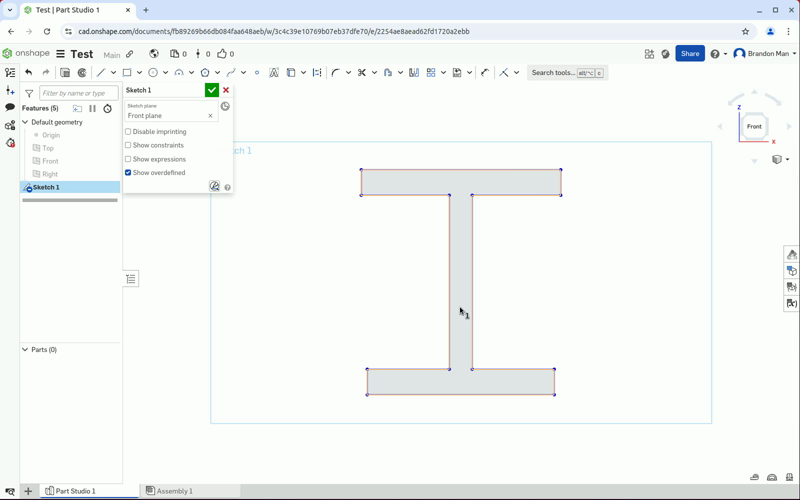
mouse_move(73, 352)
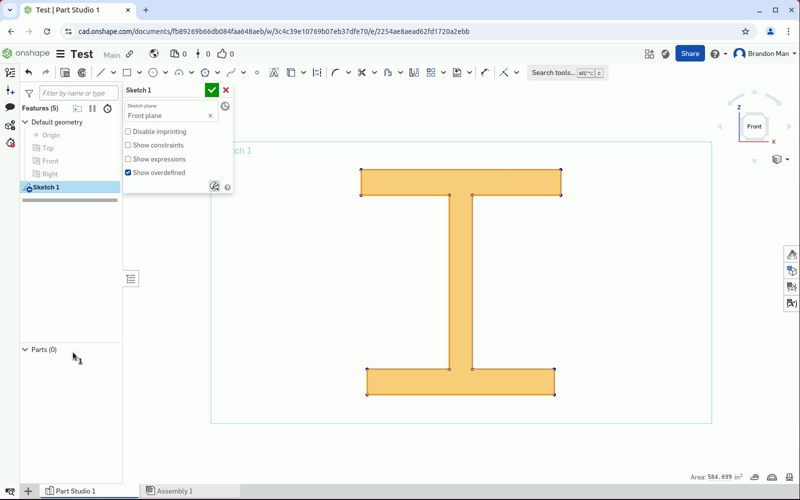
key(shift+y)
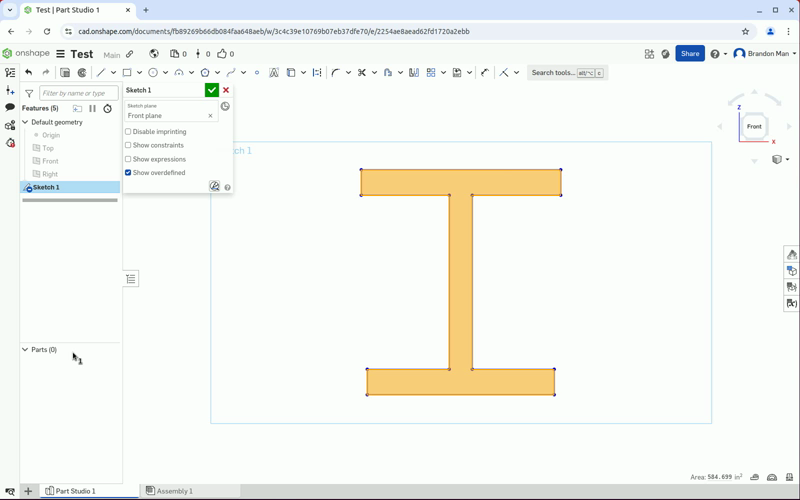
key(shift+e)
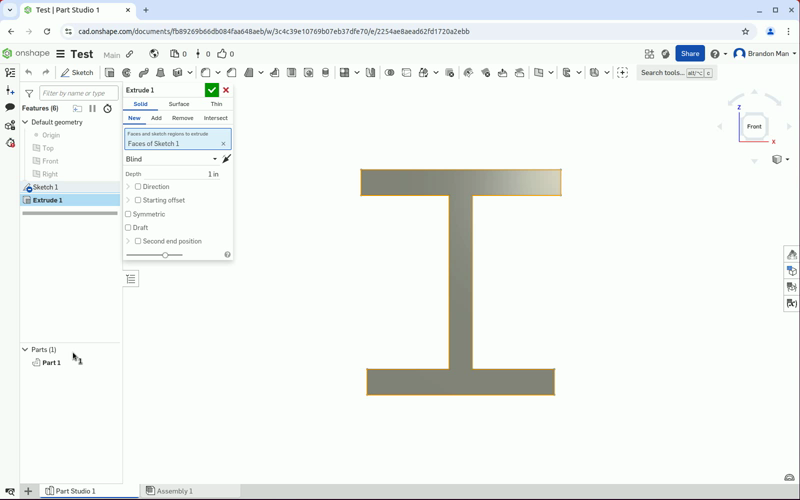
mouse_move(143, 106)
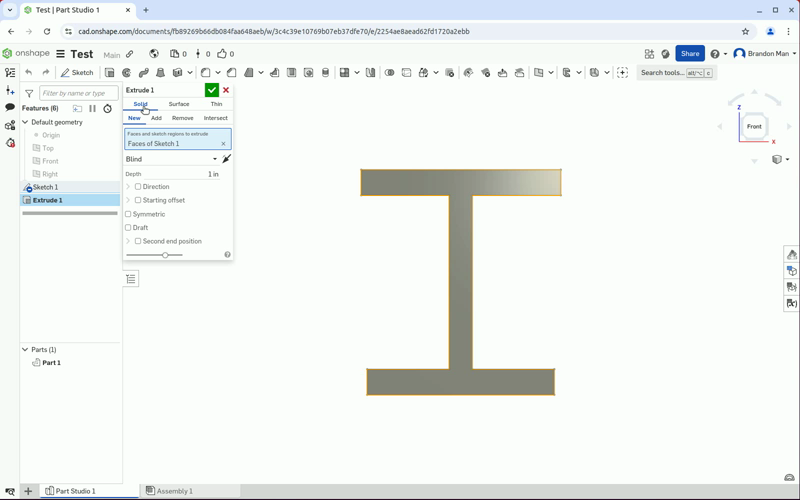
click(143, 106)
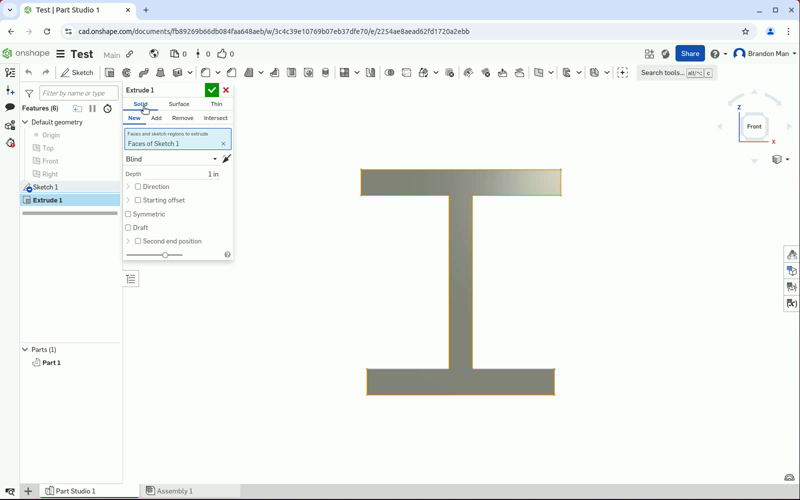
mouse_move(137, 120)
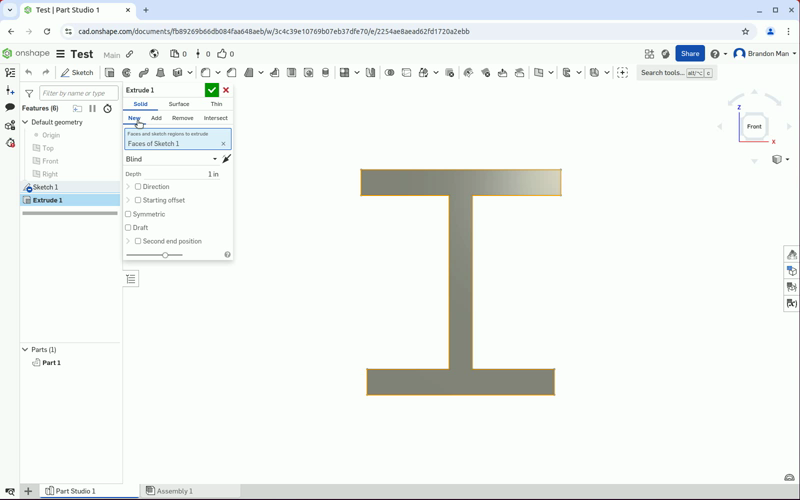
click(137, 120)
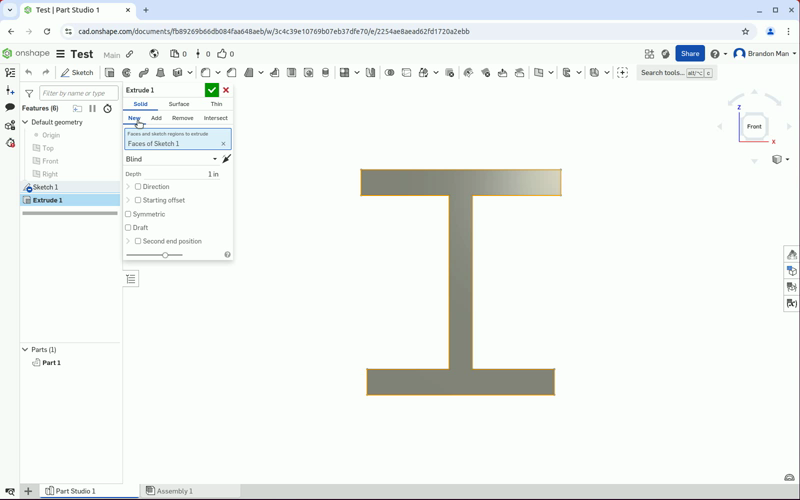
key(tab, 4)
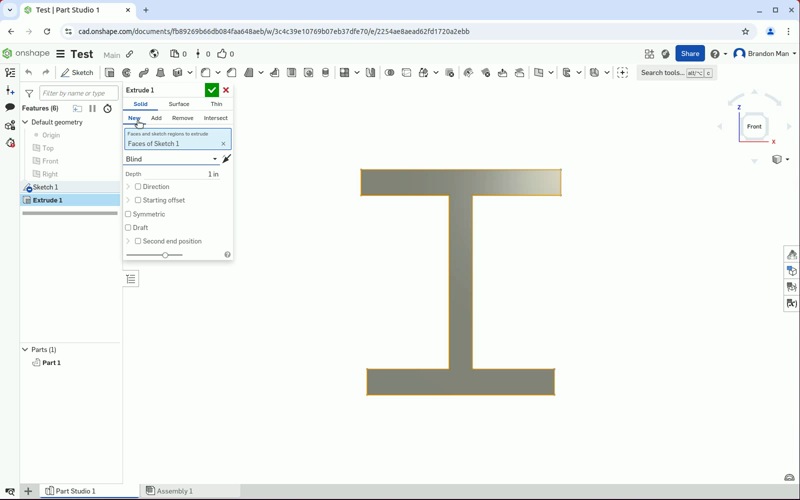
text(19.498)
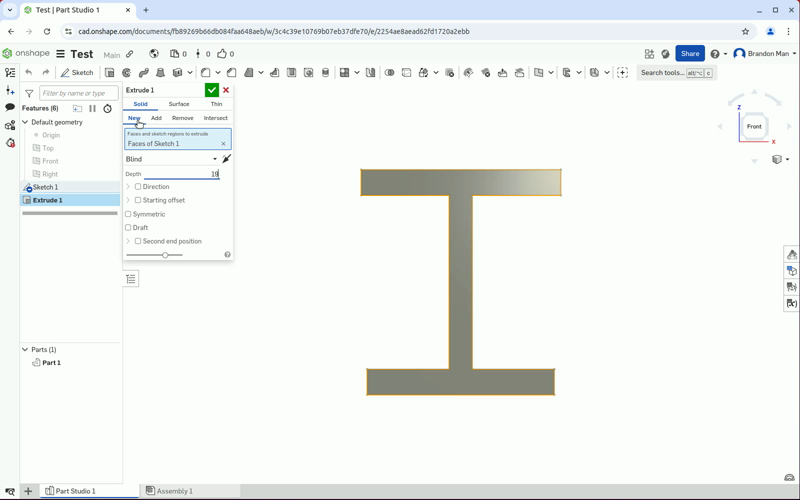
key(enter)
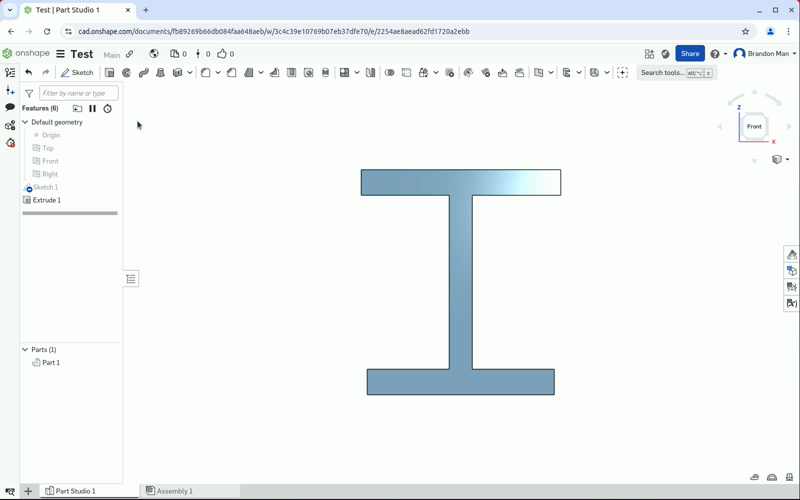
key(shift+h)
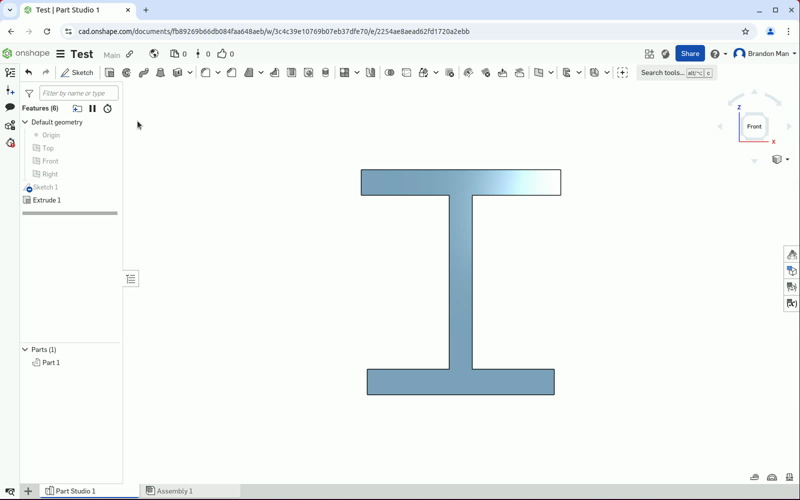
key(shift+h)
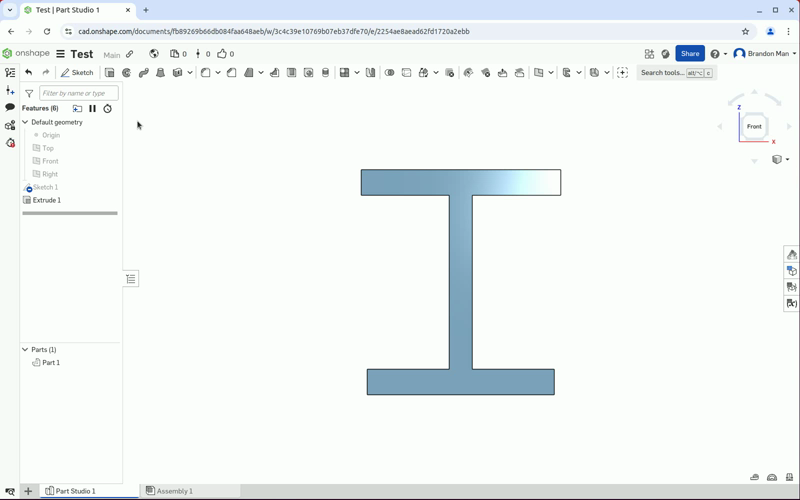
mouse_move(73, 189)
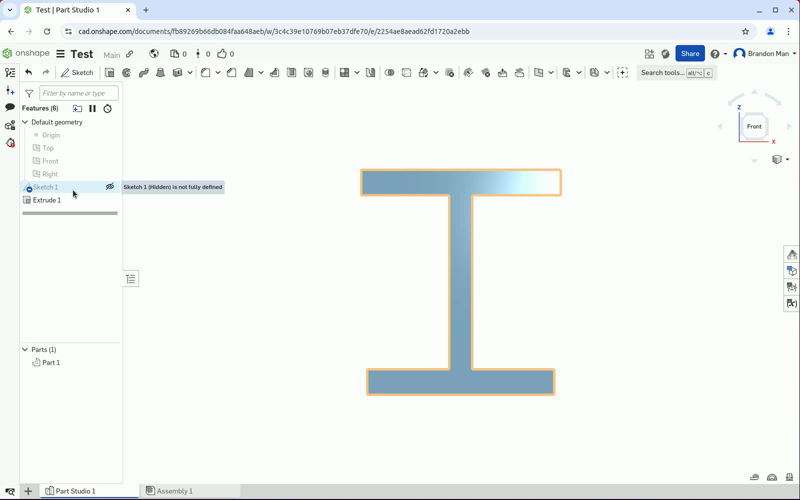
click(73, 189)
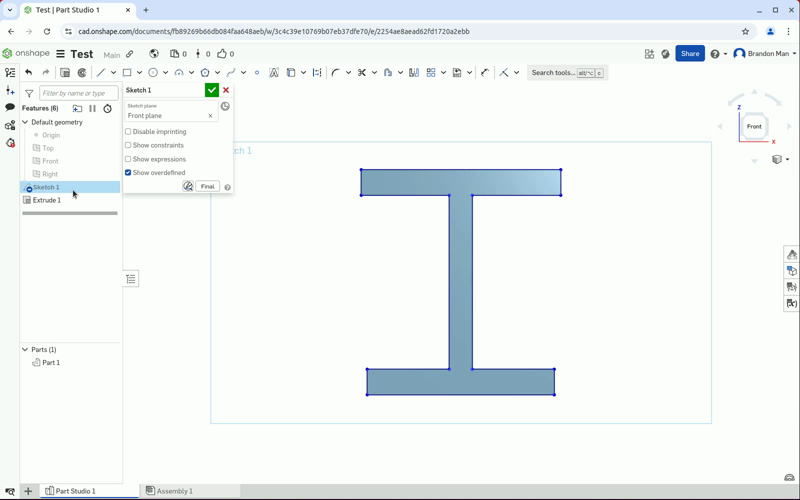
mouse_move(229, 92)
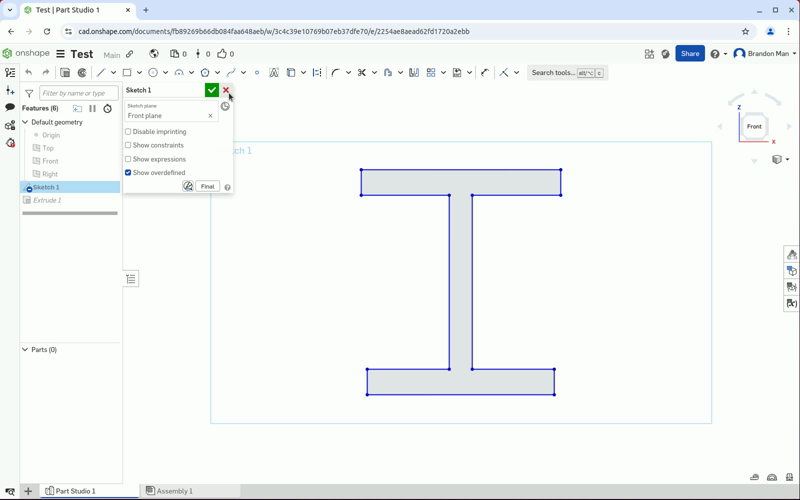
click(229, 92)
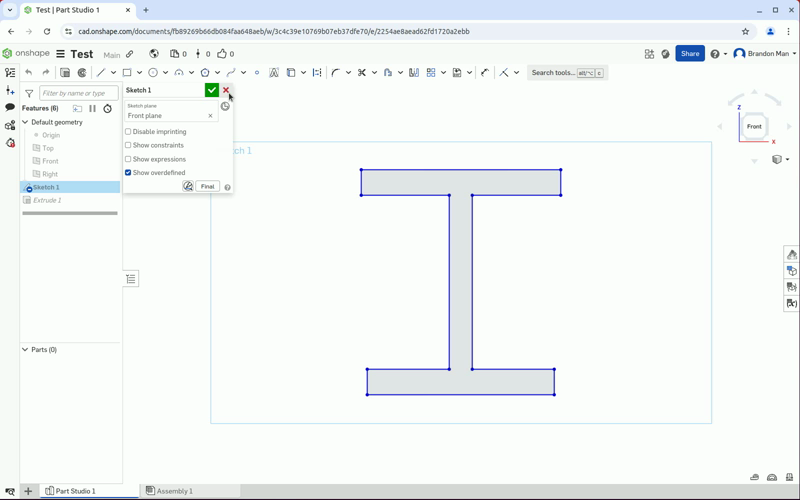
key(shift+s)
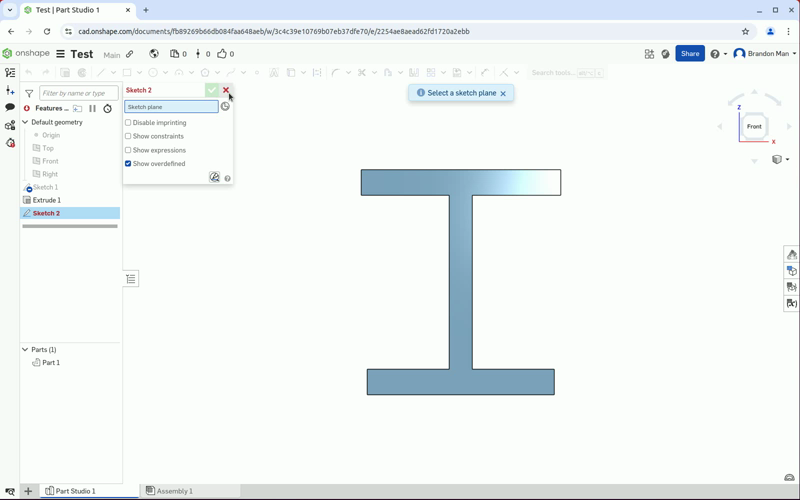
mouse_move(73, 163)
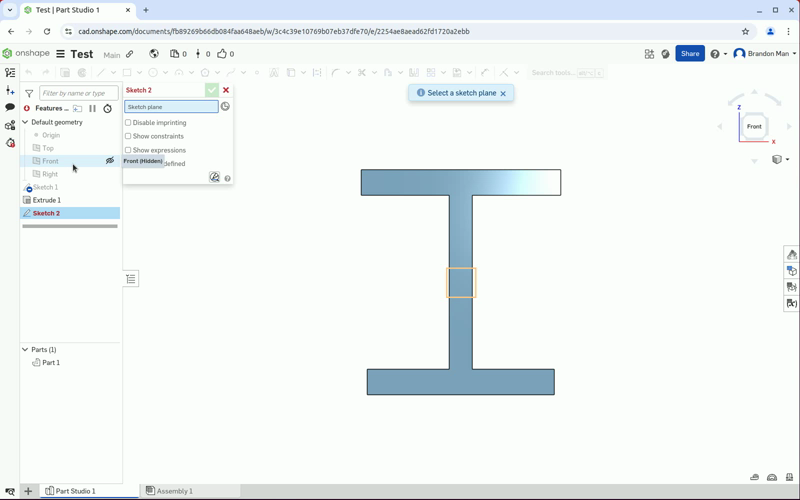
click(73, 163)
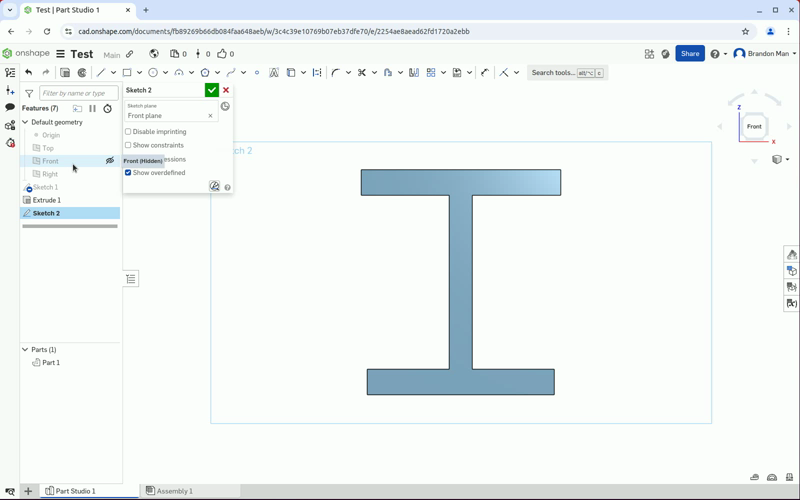
mouse_move(73, 352)
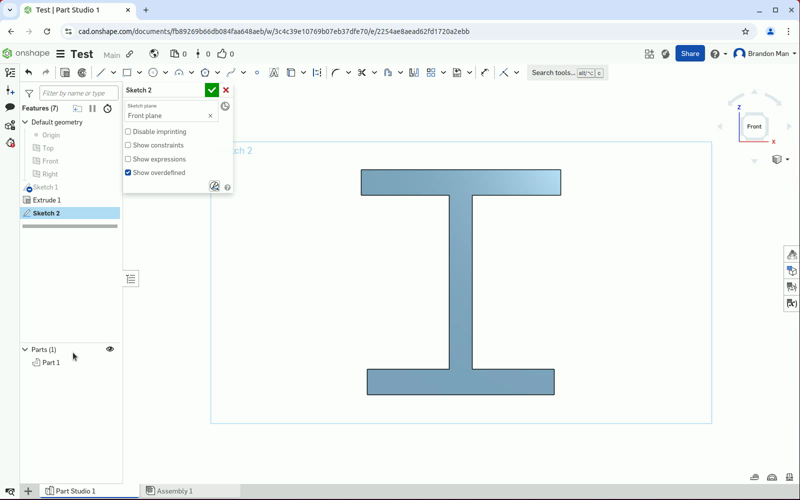
key(y)
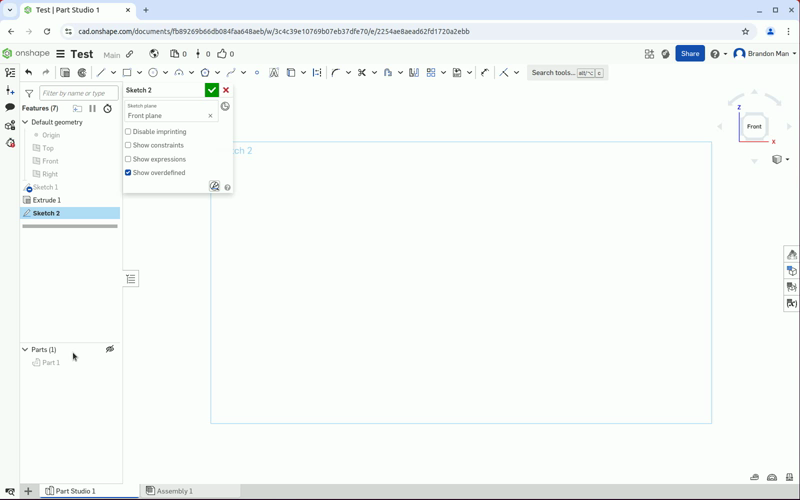
key(l)
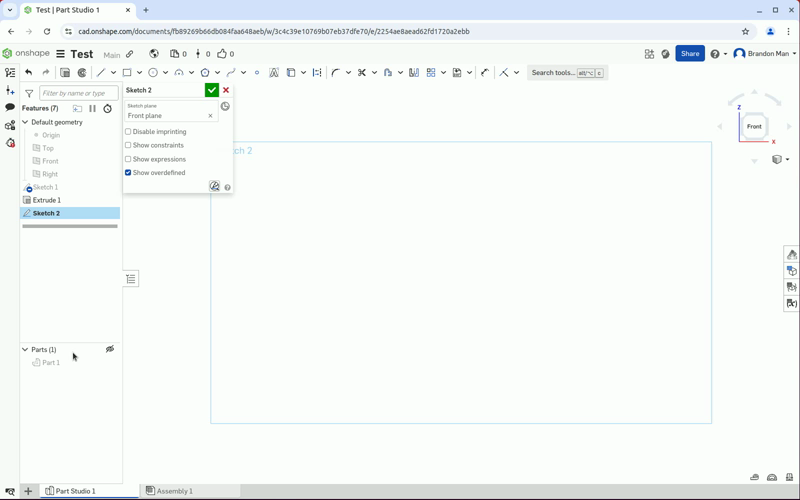
key_down(shift)
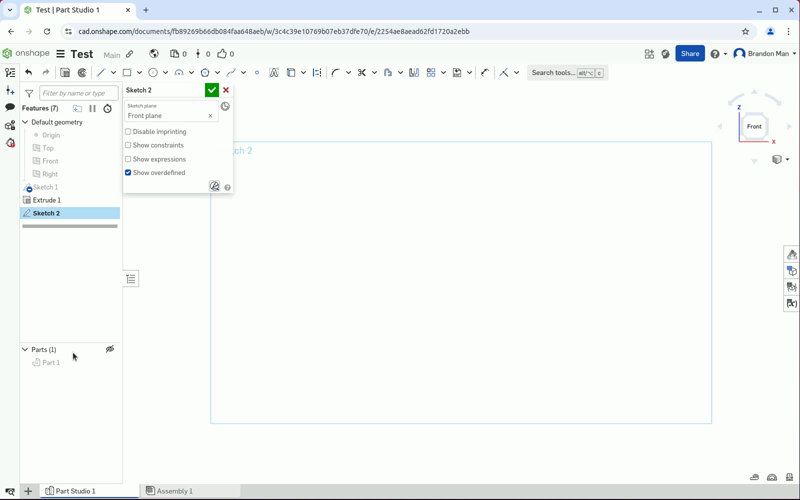
mouse_move(361, 195)
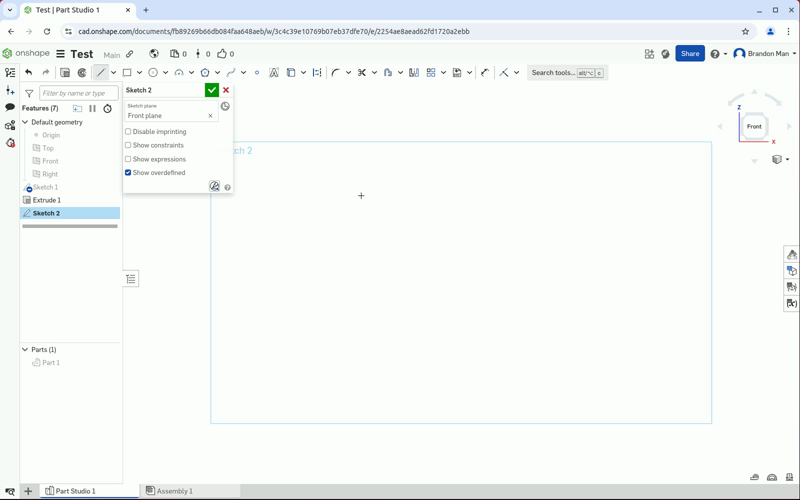
click(361, 195)
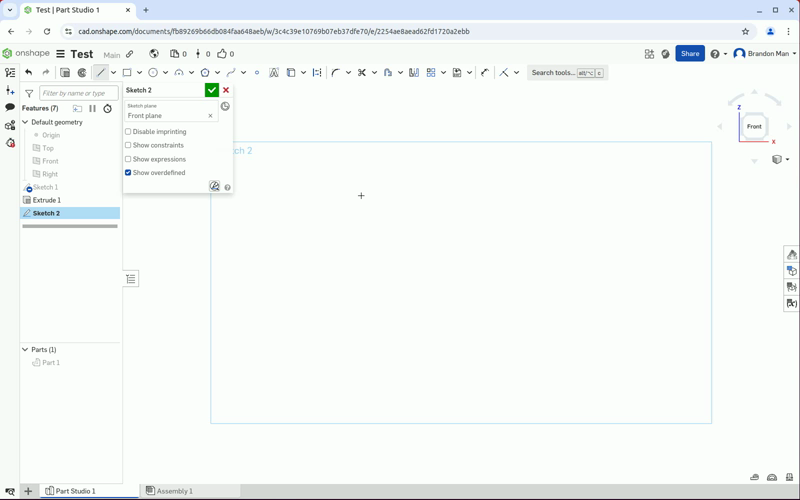
key_up(shift)
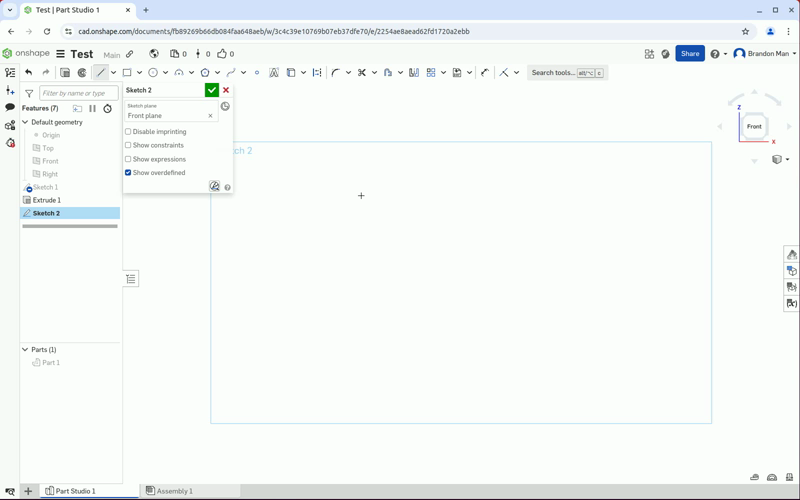
key_down(shift)
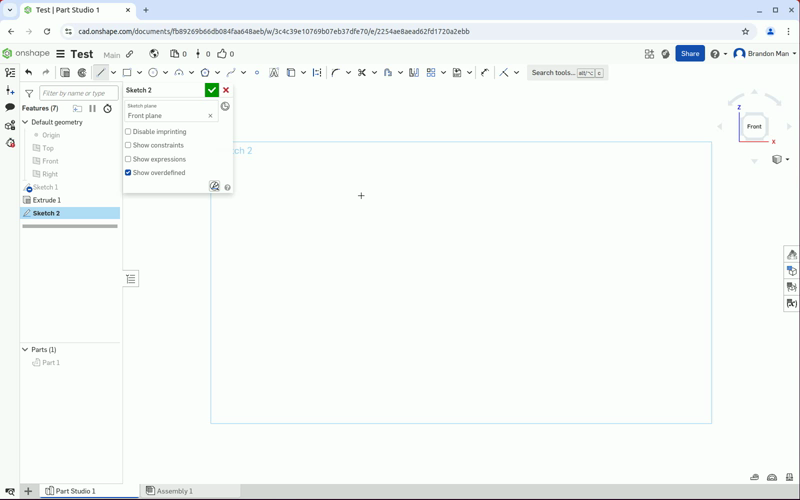
mouse_move(449, 195)
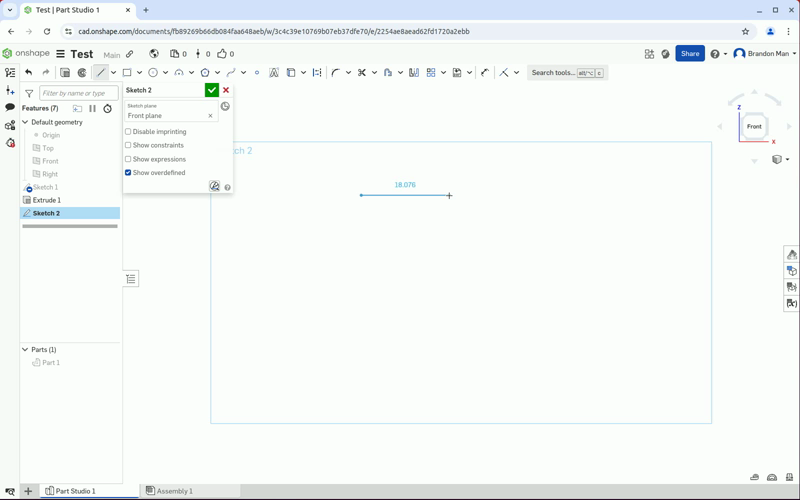
click(449, 195)
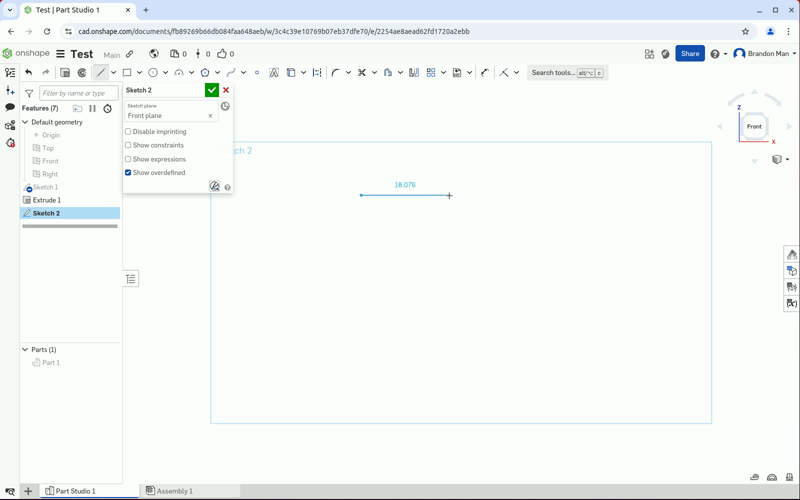
key_up(shift)
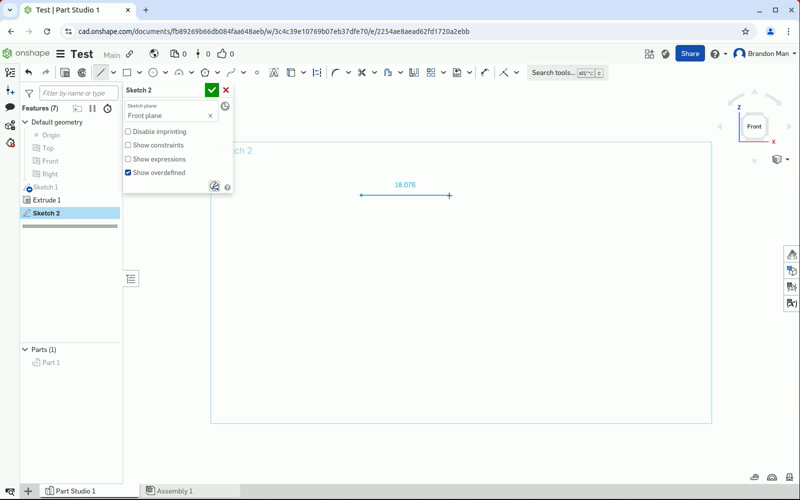
key_down(shift)
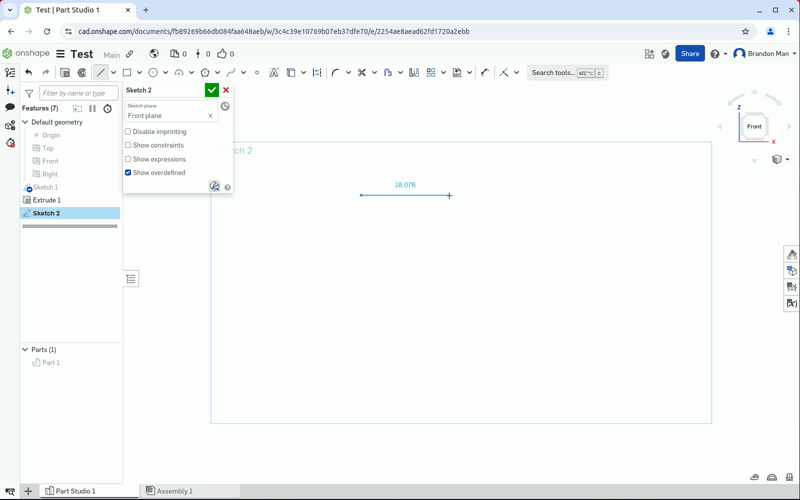
mouse_move(449, 369)
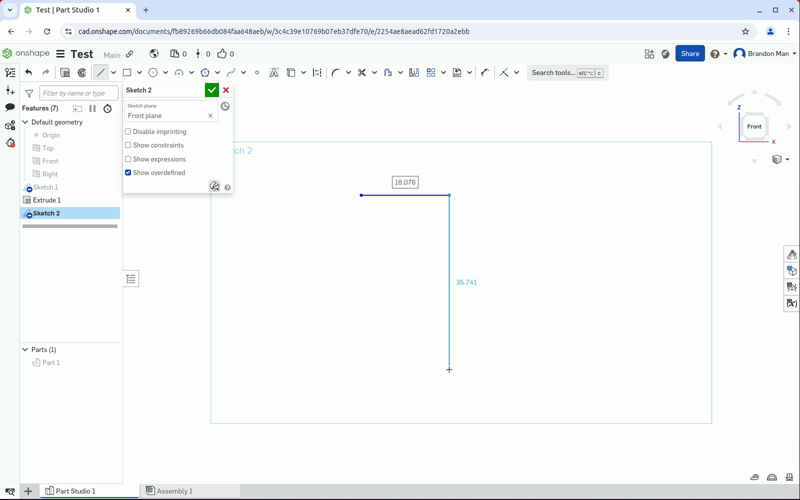
click(449, 369)
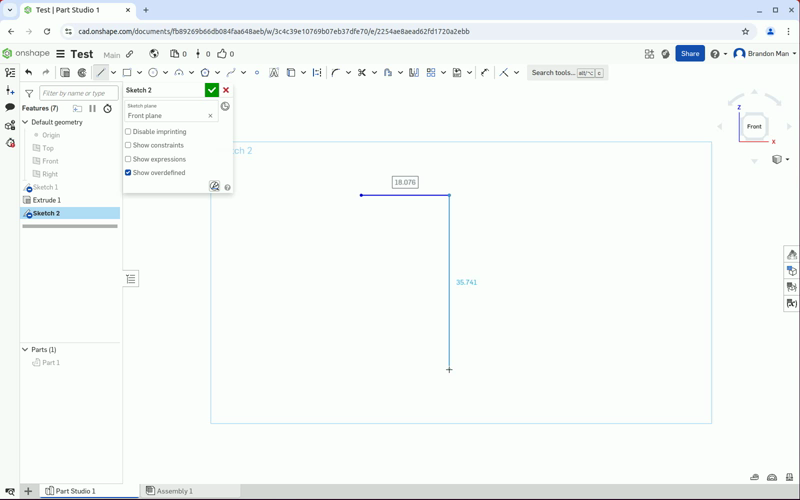
key_up(shift)
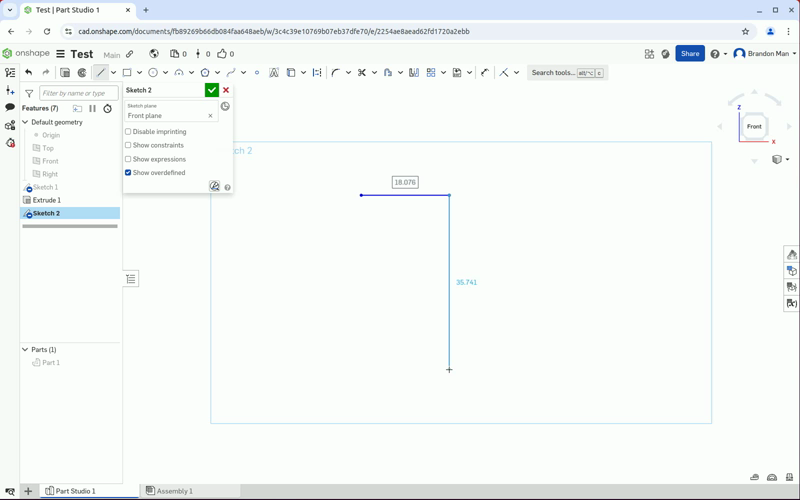
key_down(shift)
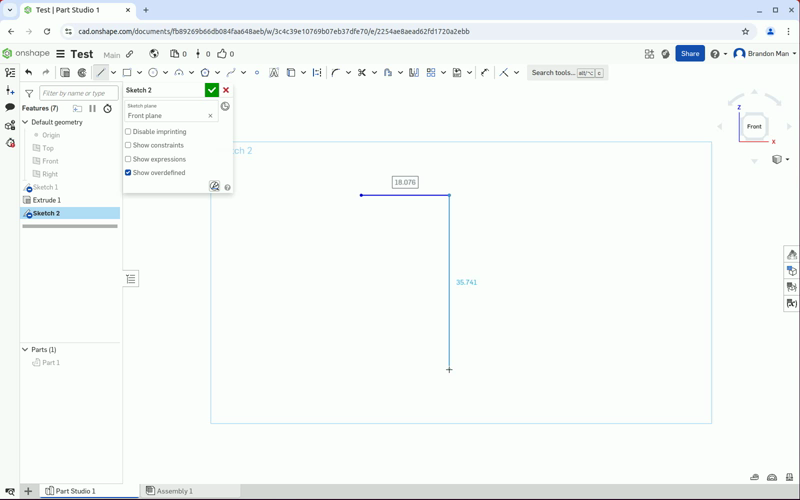
mouse_move(367, 369)
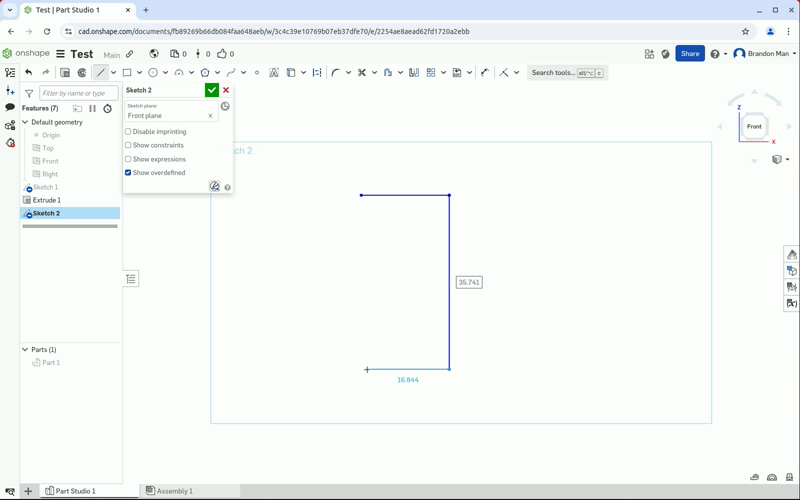
click(367, 369)
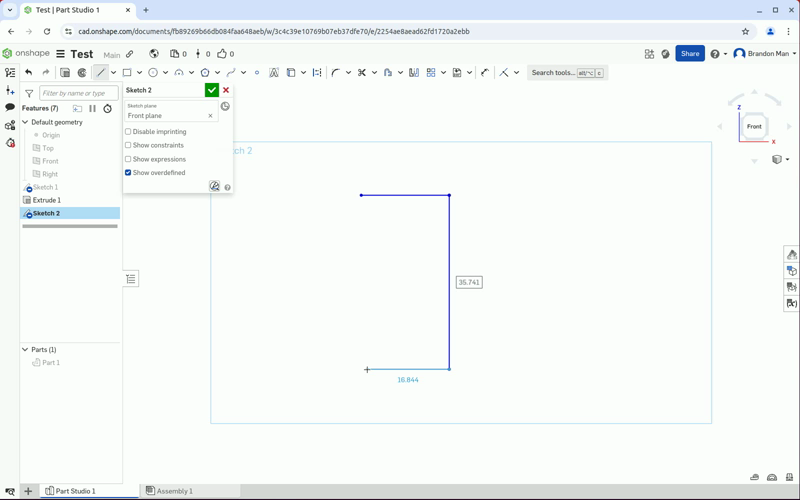
key_up(shift)
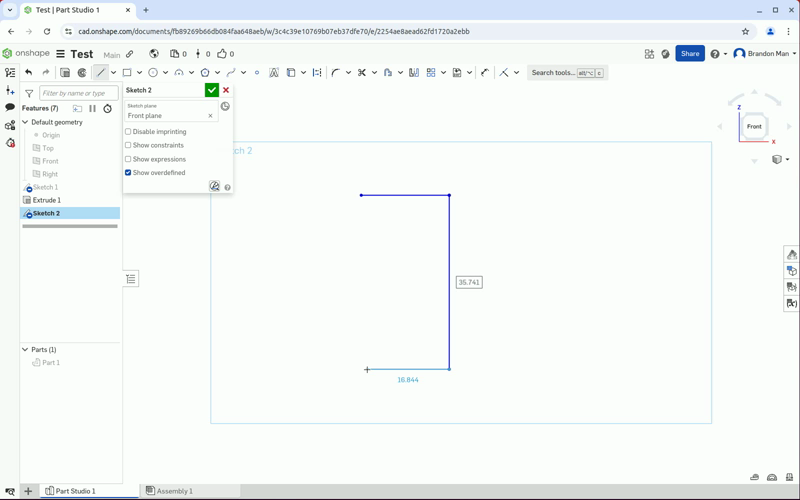
key_down(shift)
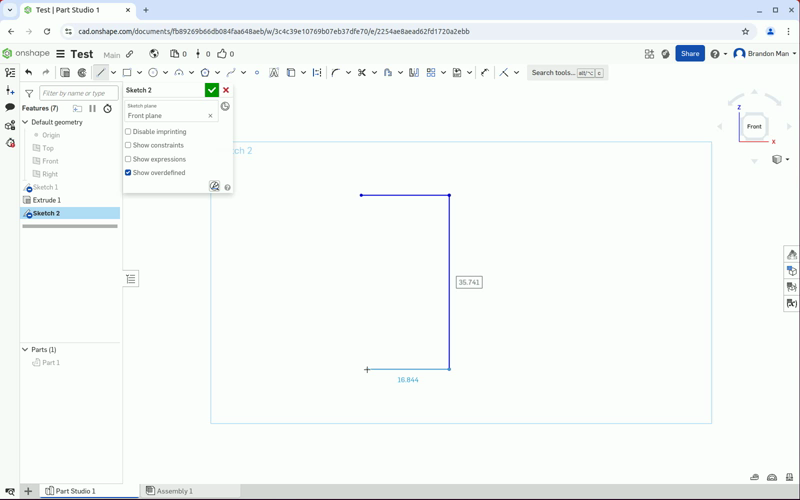
mouse_move(397, 369)
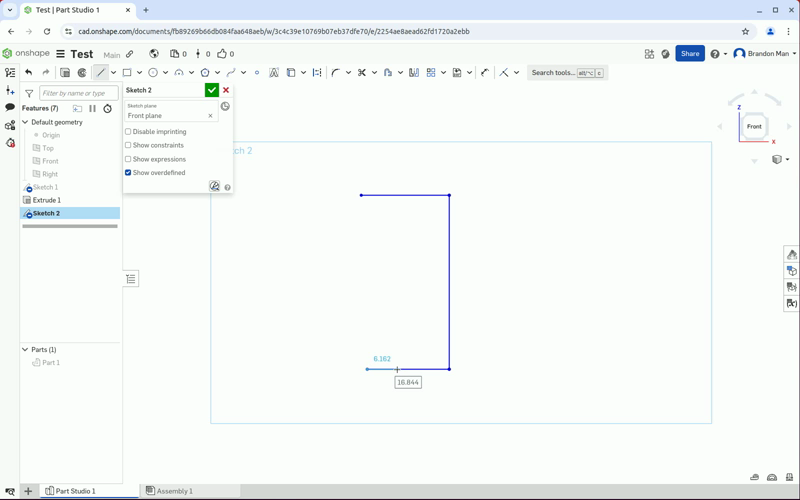
mouse_move(367, 394)
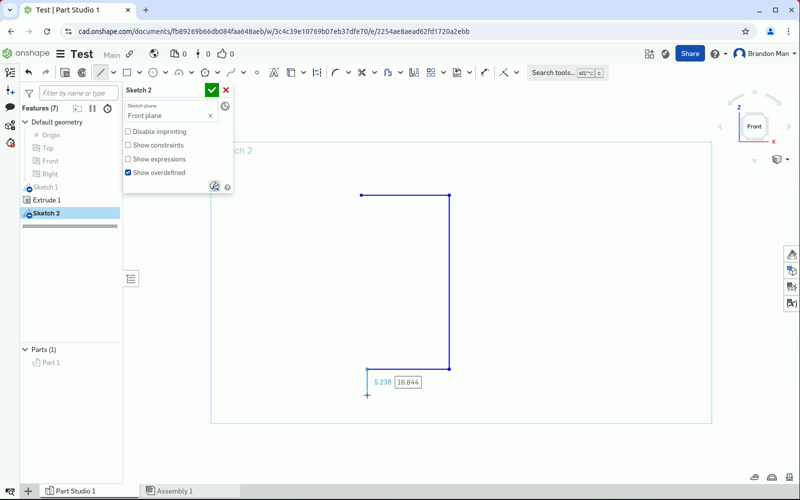
click(367, 394)
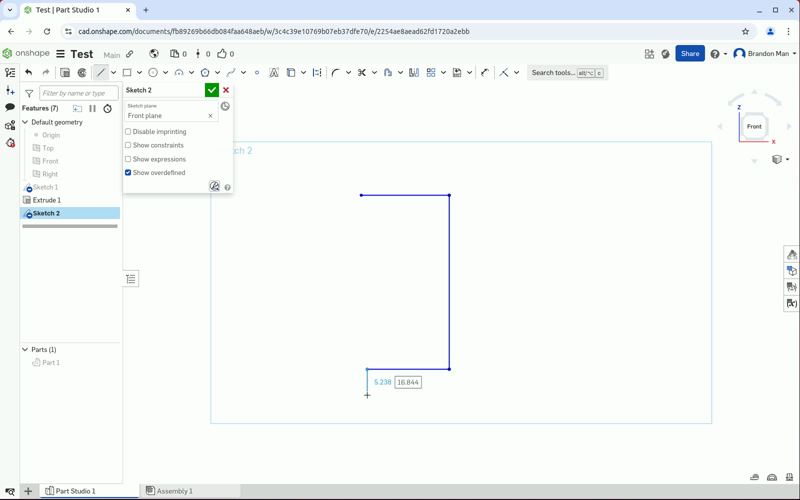
key_up(shift)
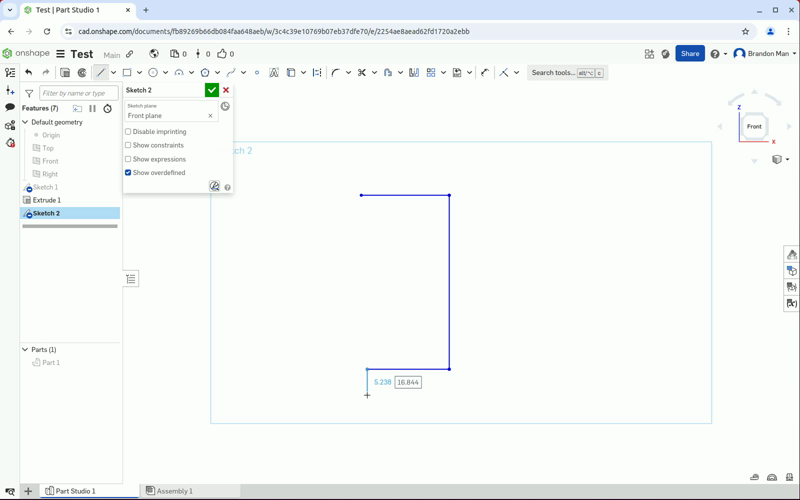
key_down(shift)
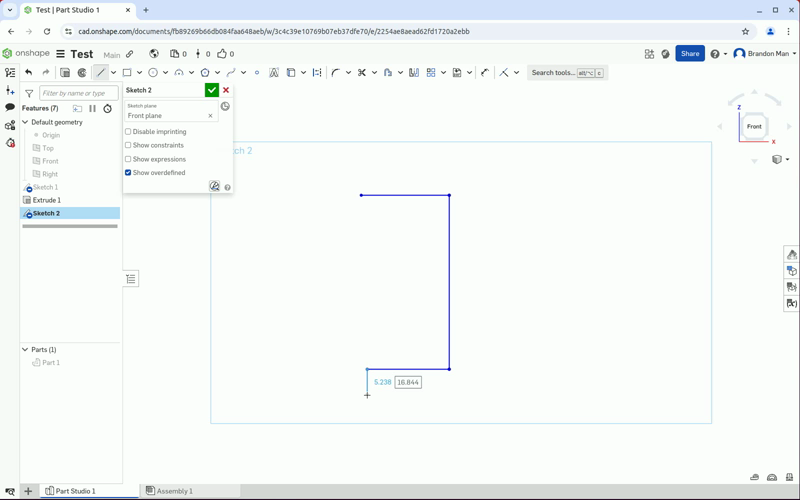
mouse_move(554, 394)
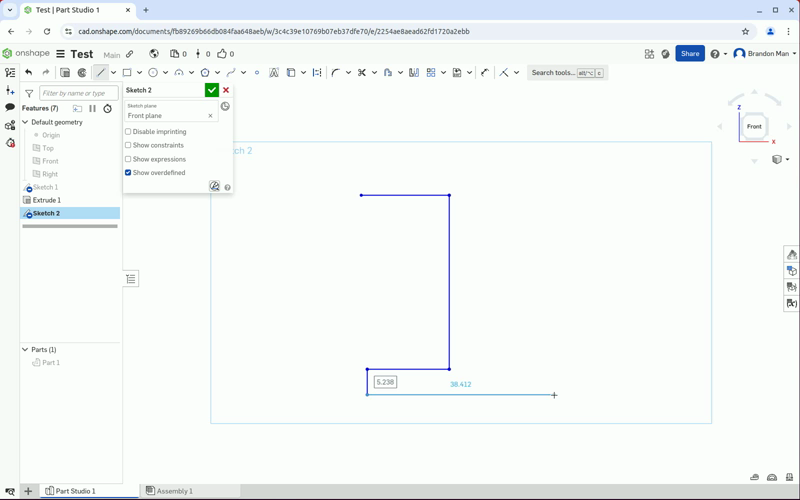
click(554, 394)
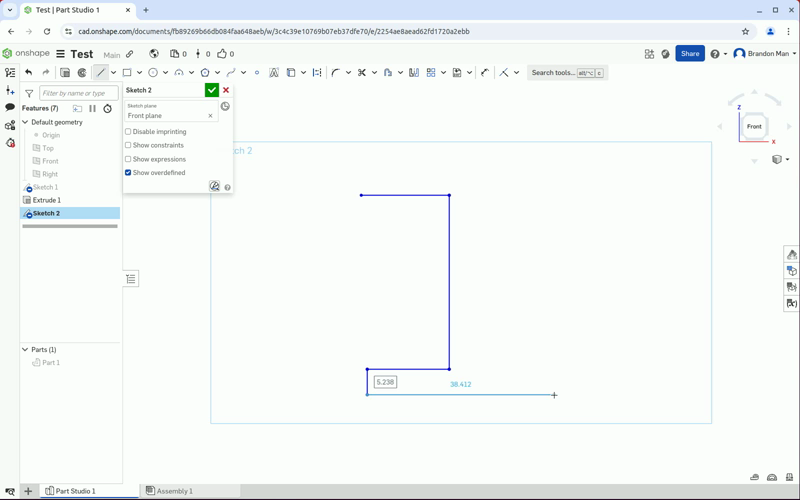
key_up(shift)
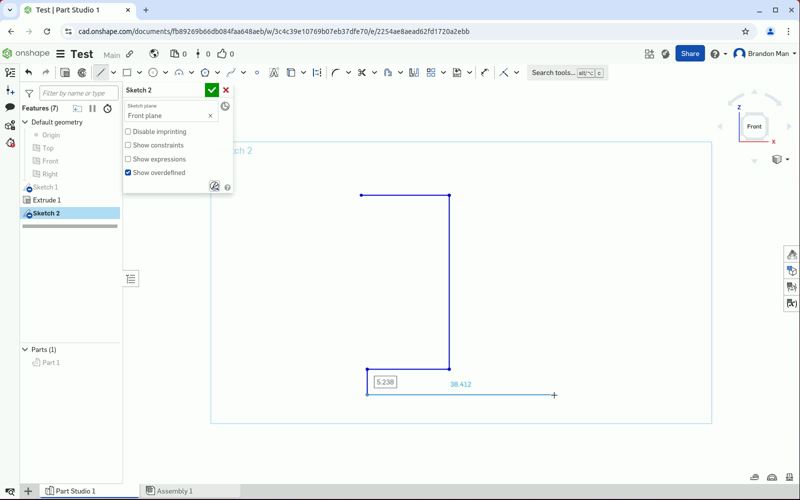
key_down(shift)
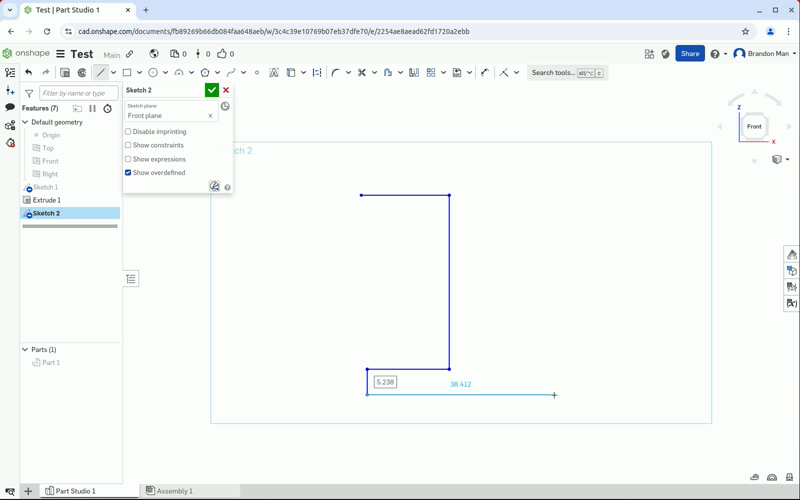
mouse_move(584, 394)
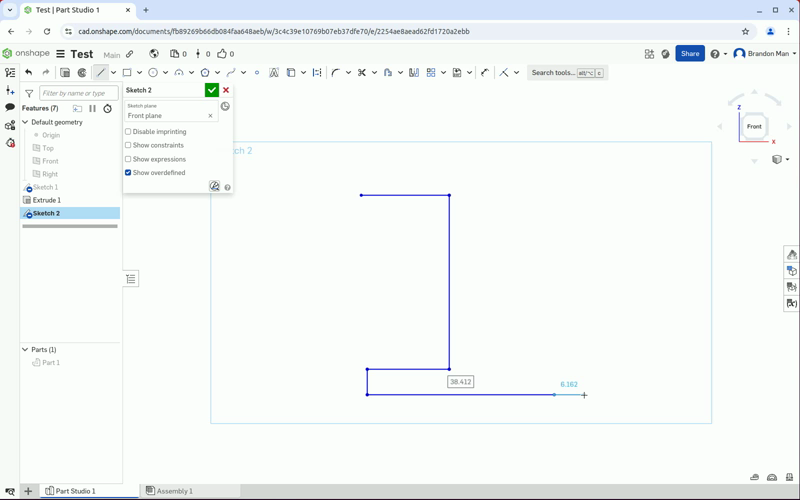
mouse_move(554, 369)
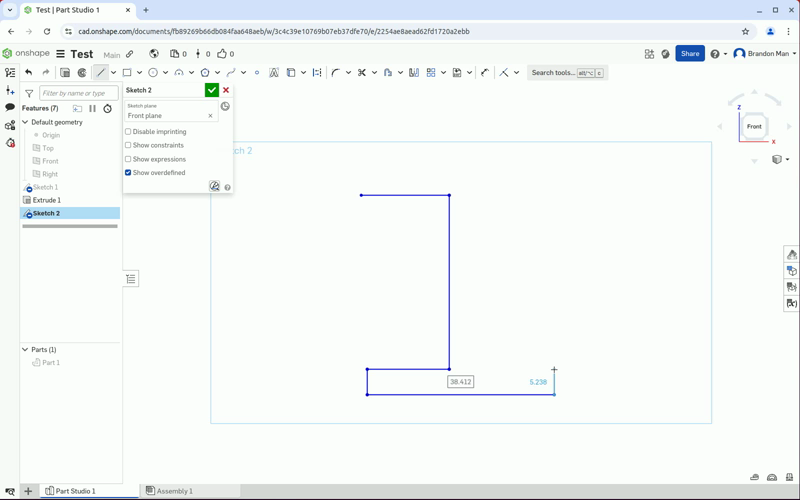
click(554, 369)
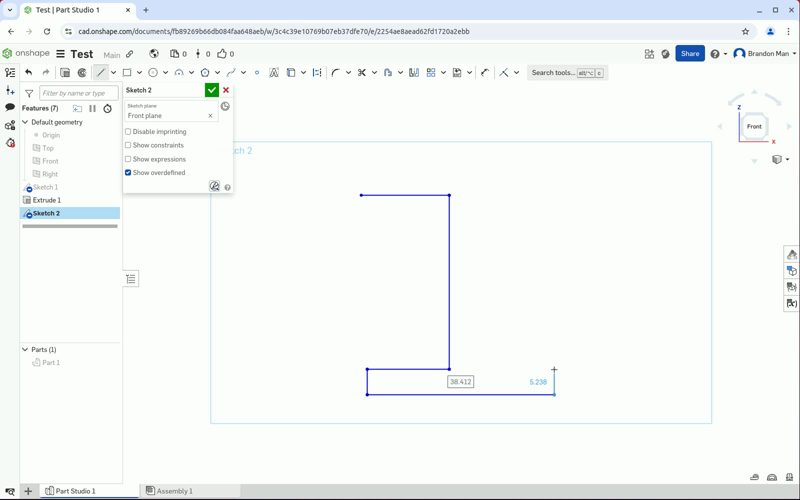
key_up(shift)
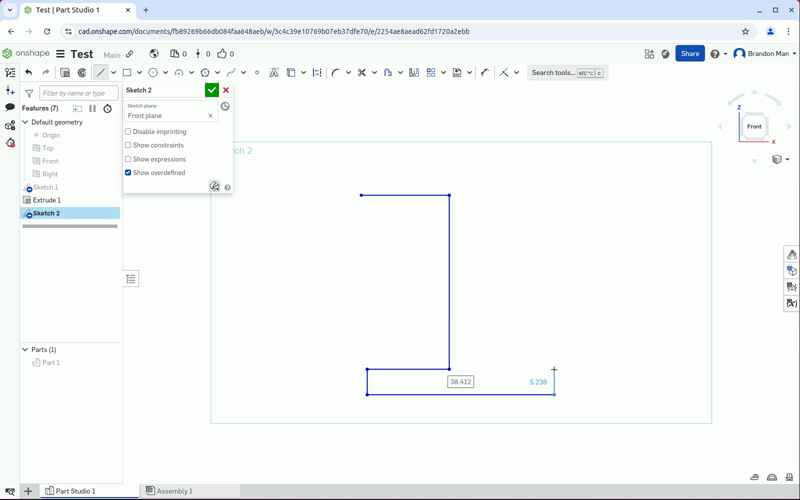
key_down(shift)
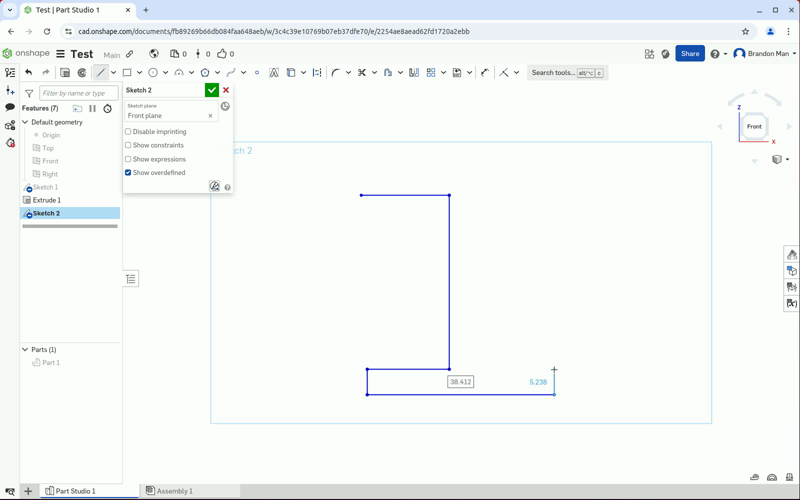
mouse_move(472, 369)
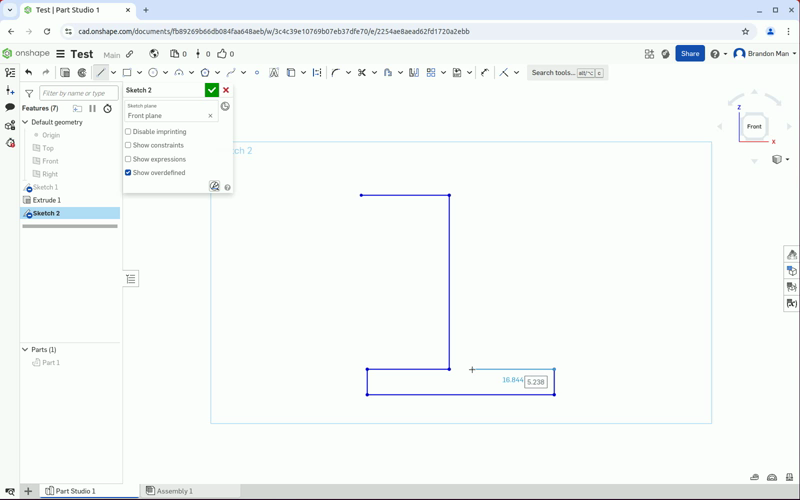
click(472, 369)
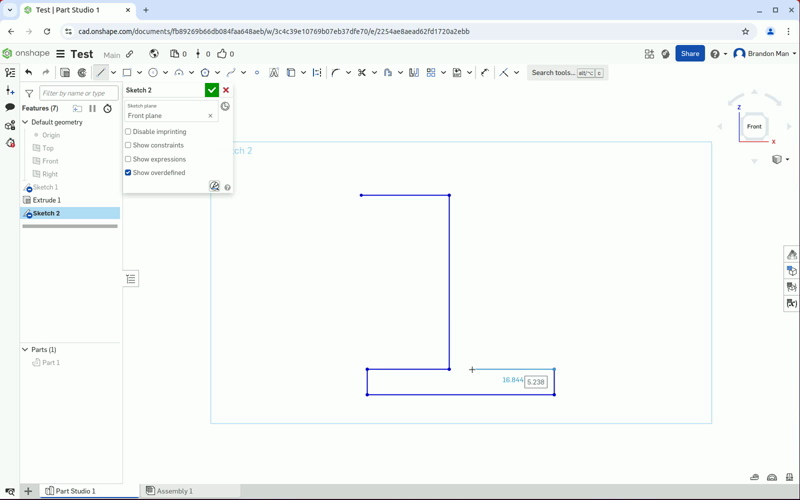
key_up(shift)
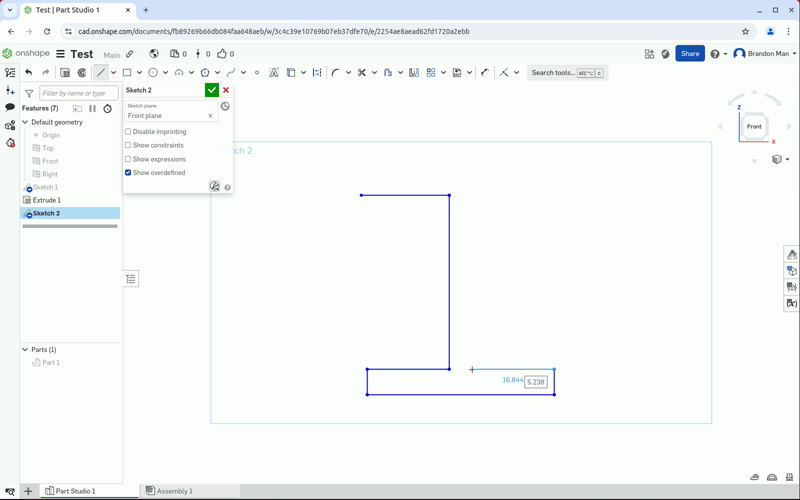
key_down(shift)
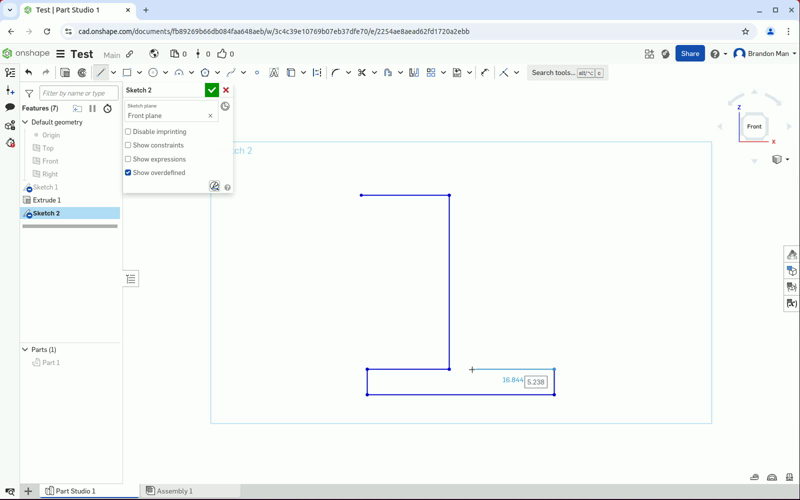
mouse_move(472, 195)
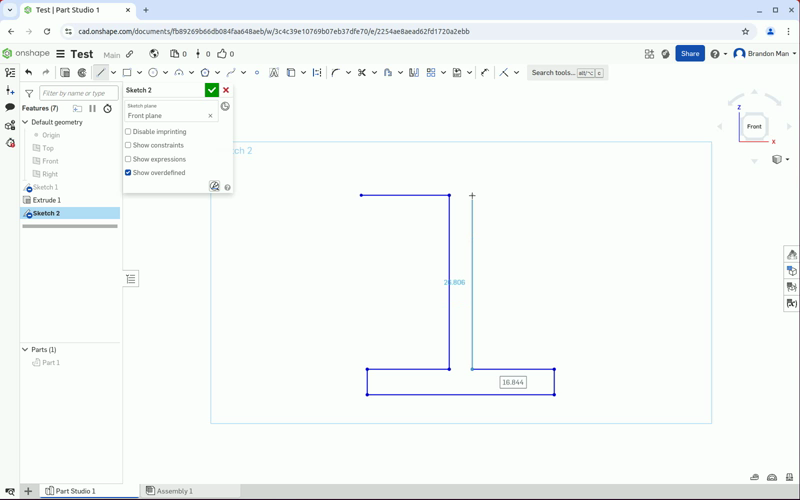
click(472, 195)
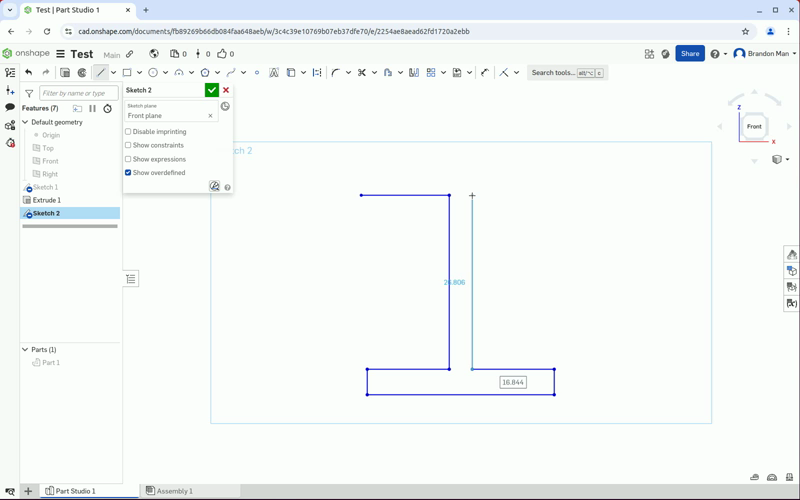
key_up(shift)
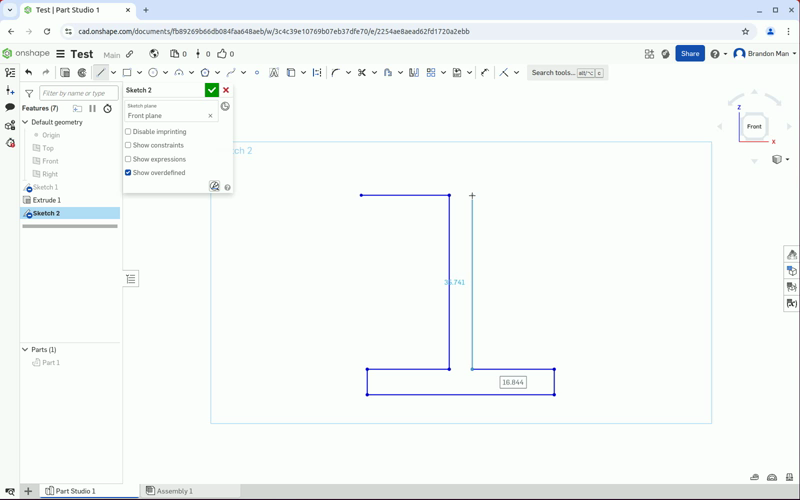
key_down(shift)
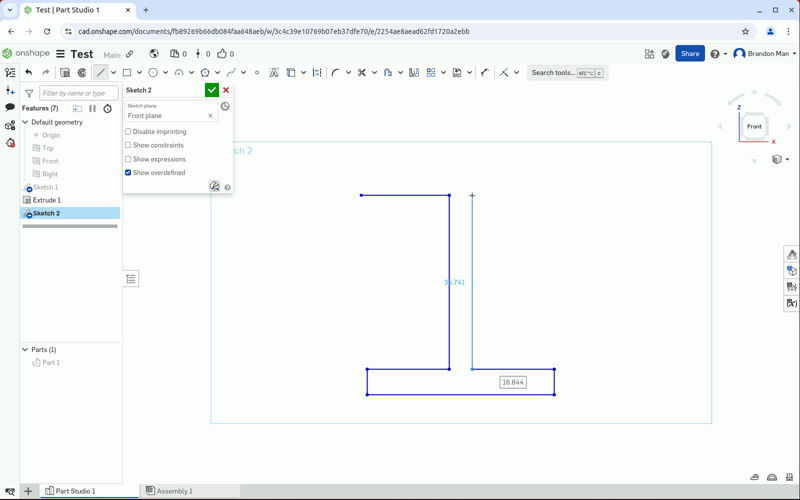
mouse_move(560, 195)
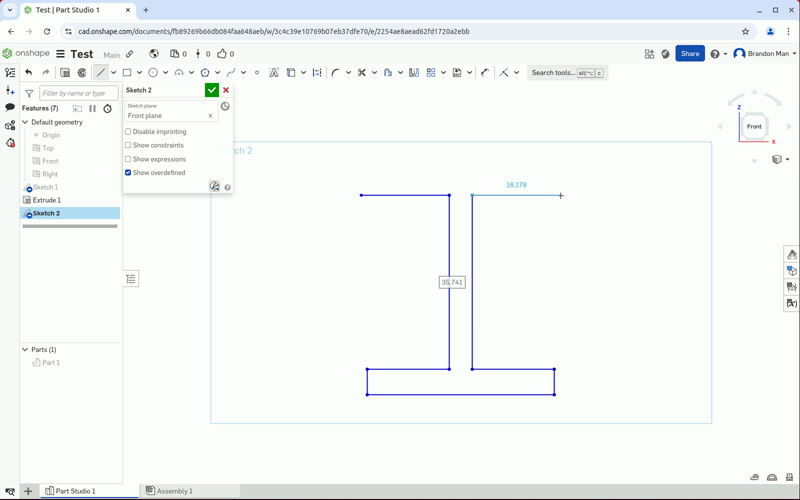
click(560, 195)
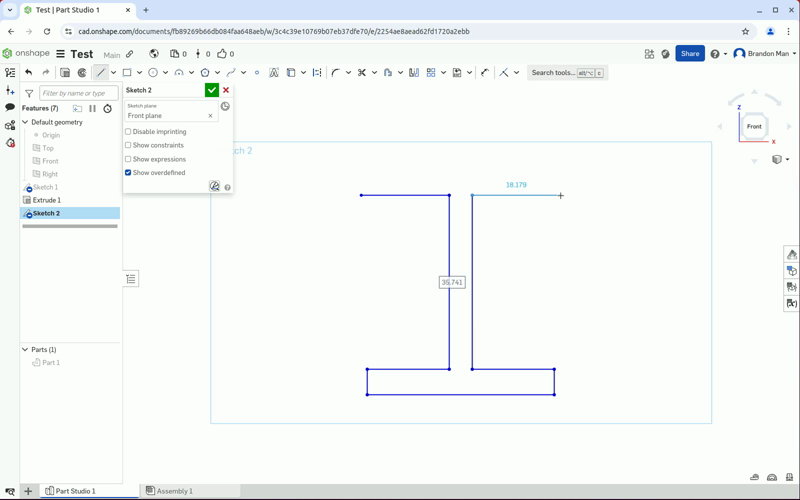
key_up(shift)
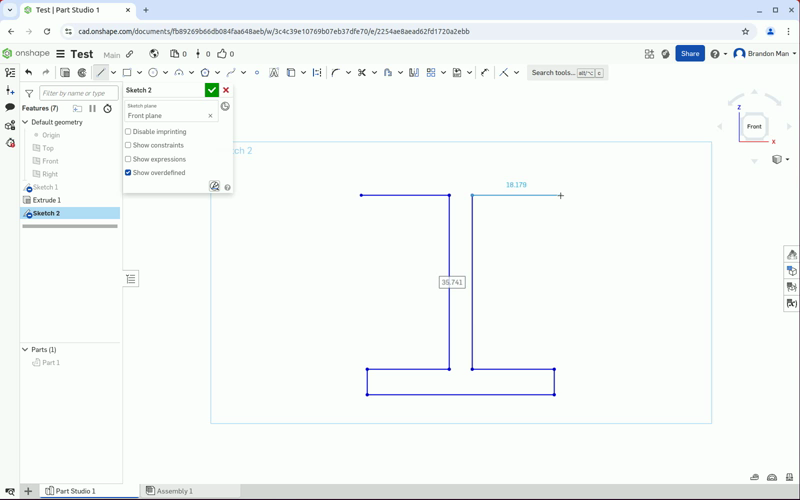
key_down(shift)
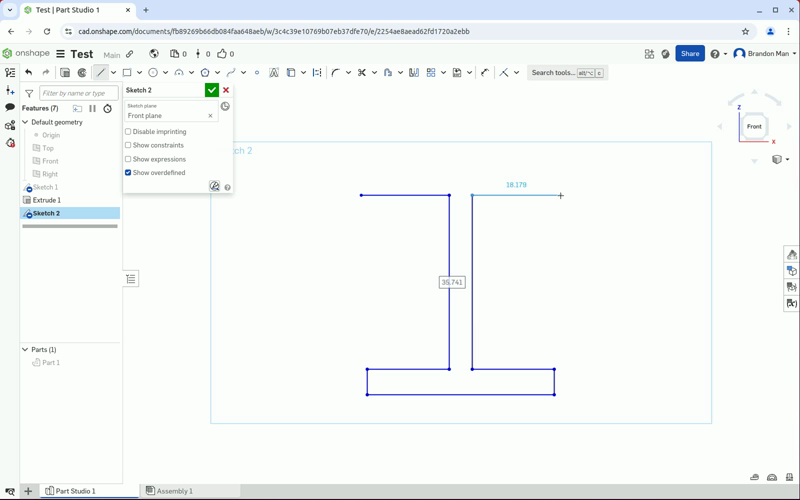
mouse_move(589, 195)
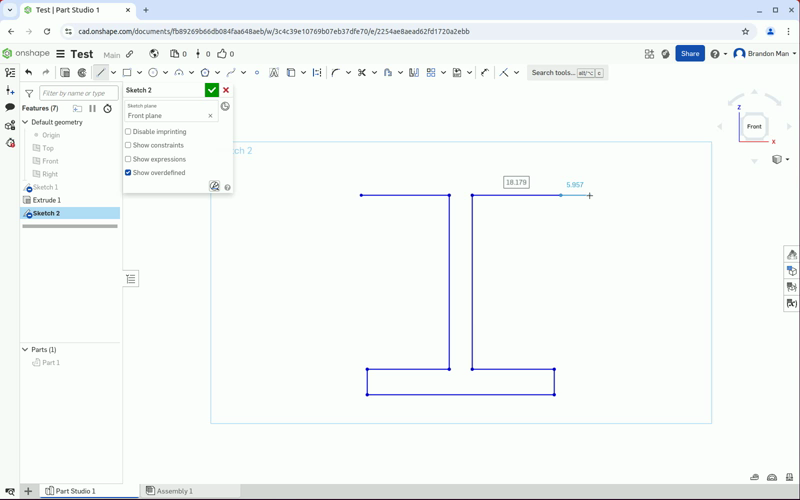
mouse_move(560, 169)
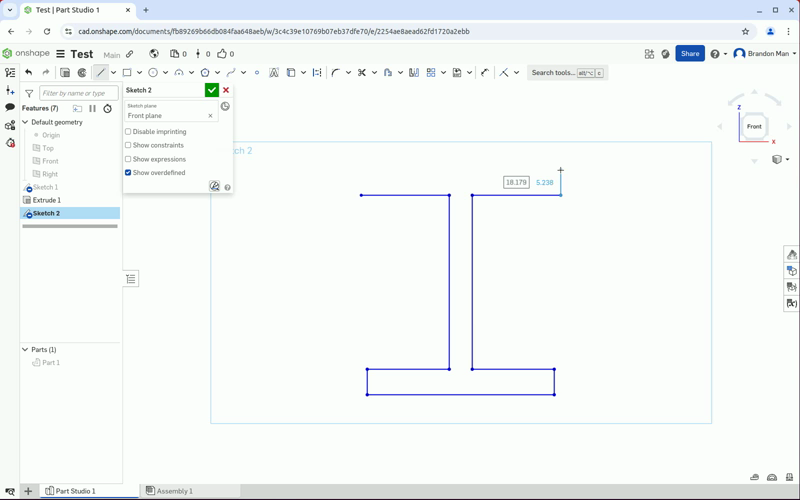
click(560, 169)
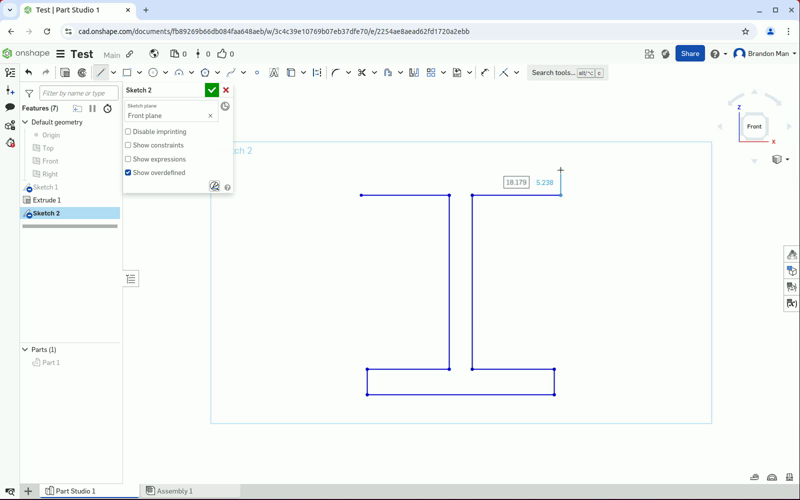
key_up(shift)
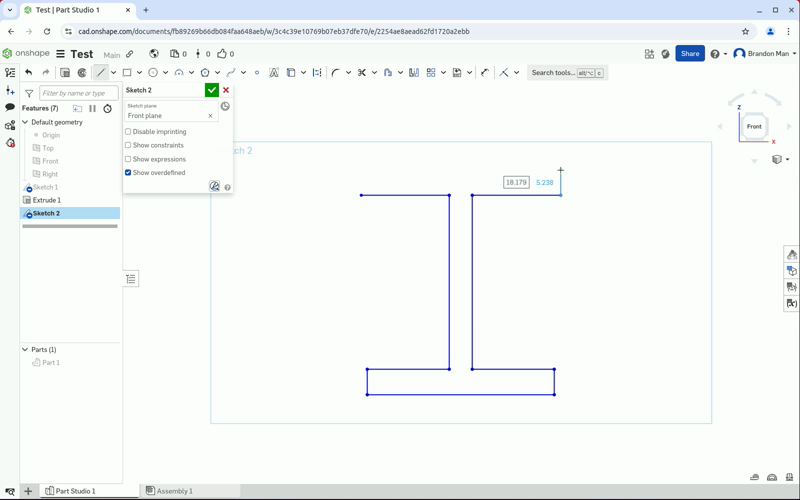
key_down(shift)
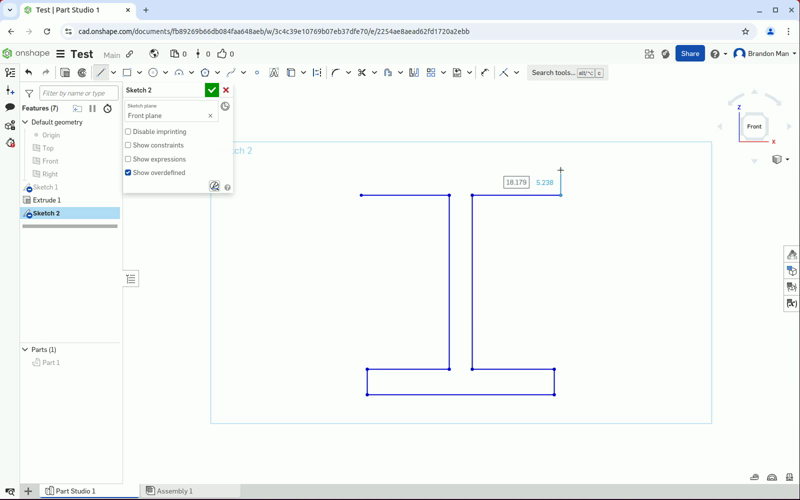
mouse_move(361, 169)
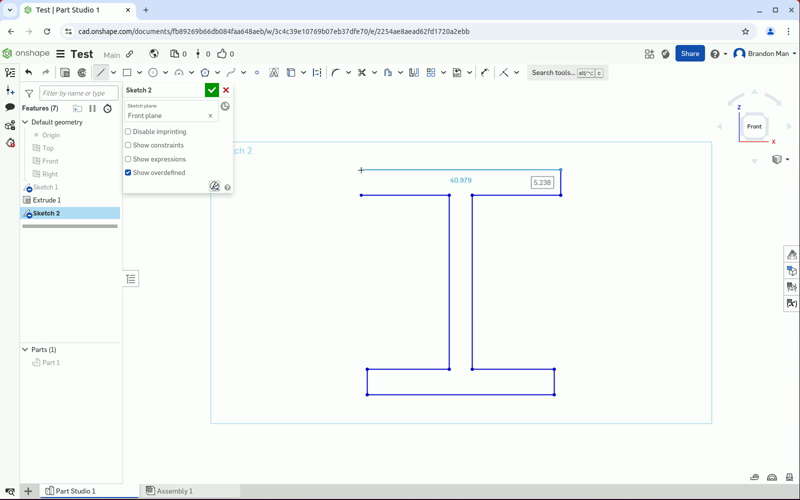
click(361, 169)
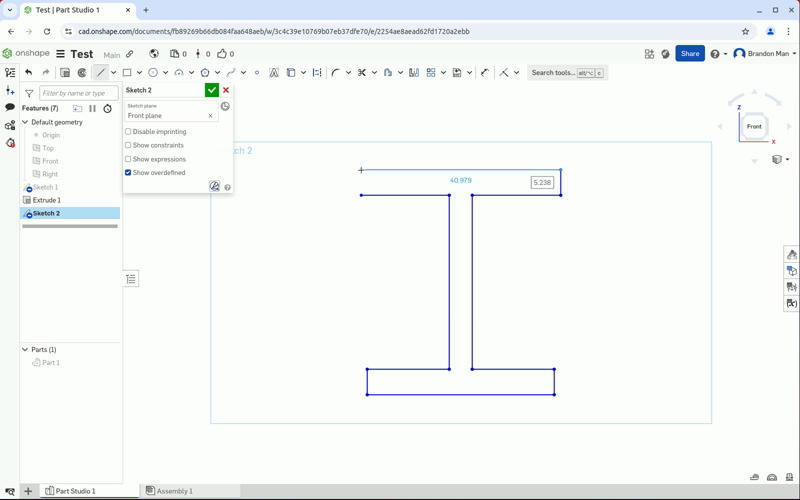
key_up(shift)
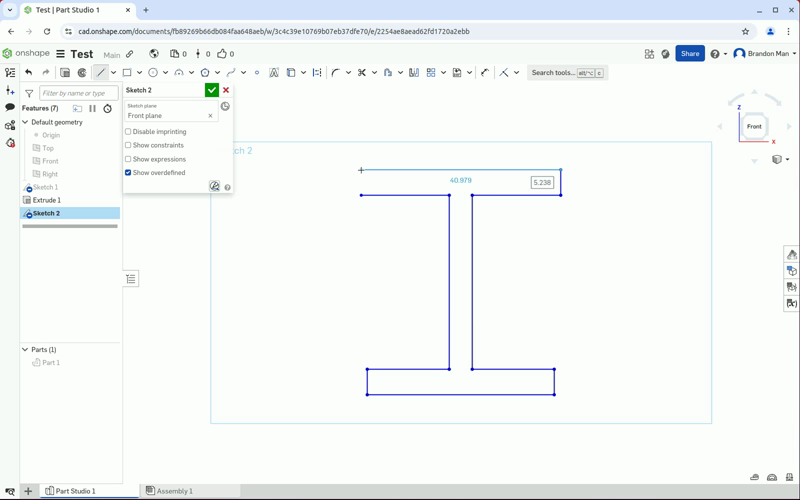
mouse_move(391, 169)
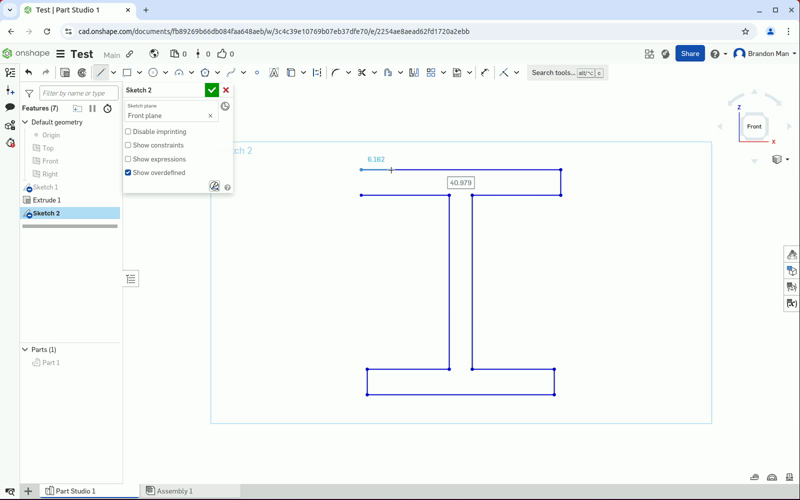
key_down(shift)
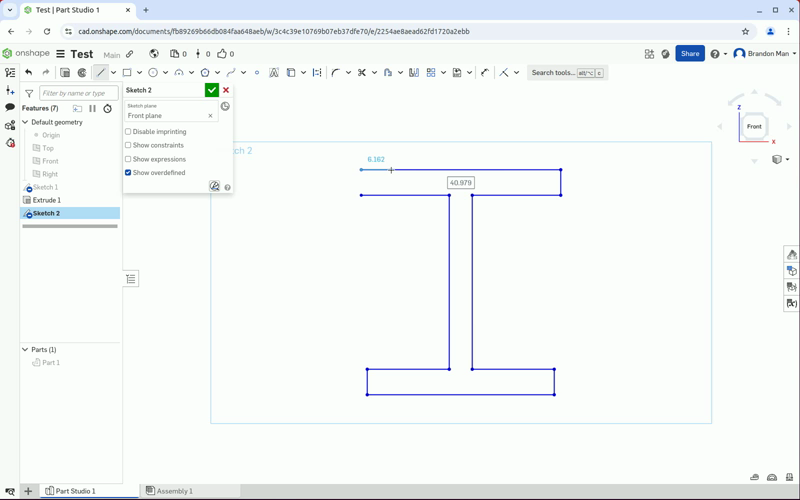
mouse_move(361, 195)
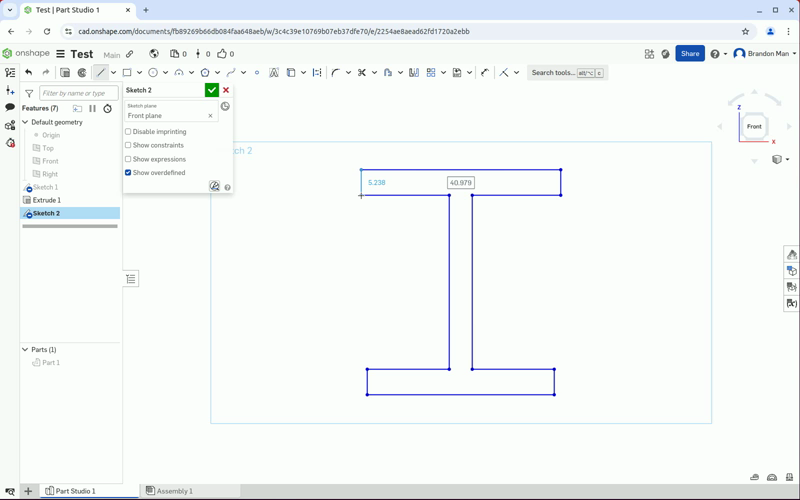
key_up(shift)
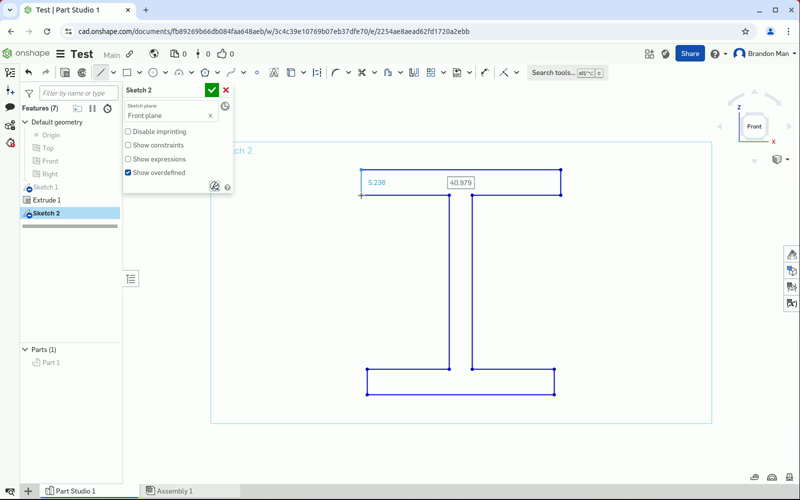
click(361, 195)
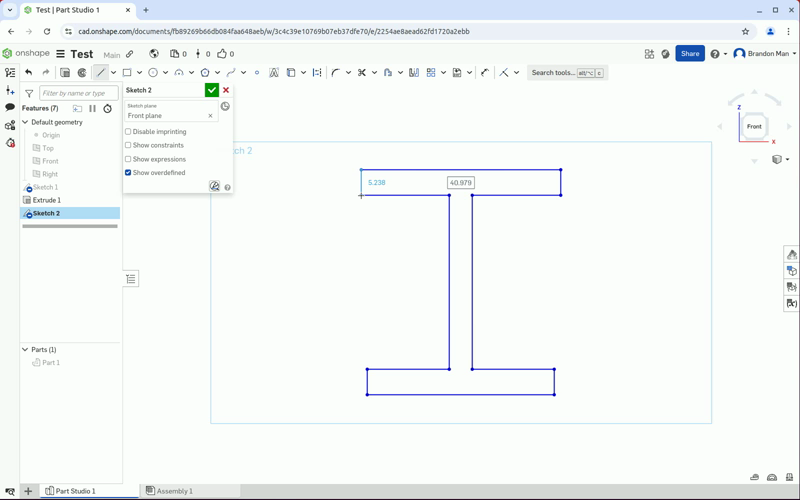
key(esc)
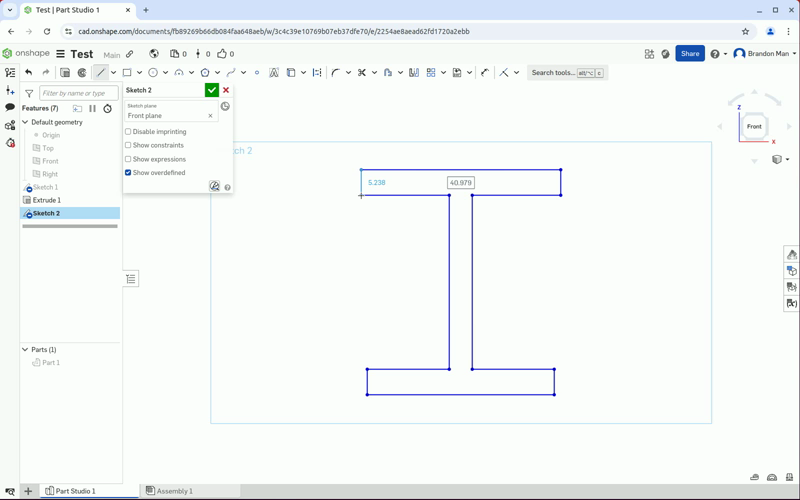
mouse_move(466, 181)
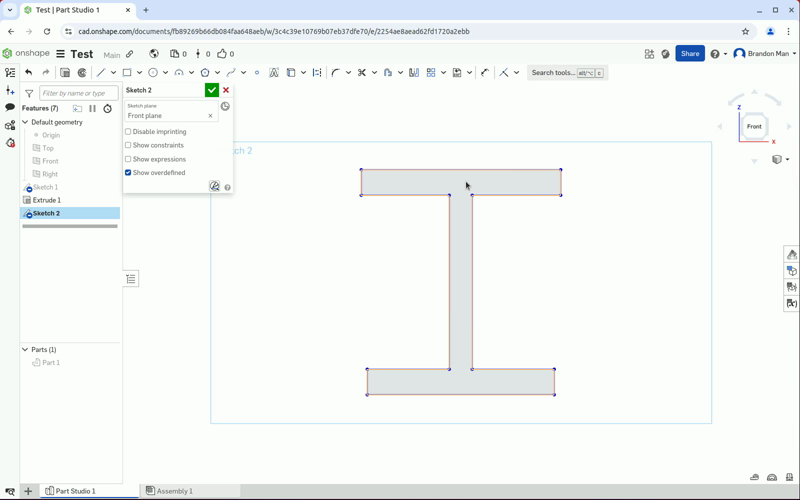
click(466, 181)
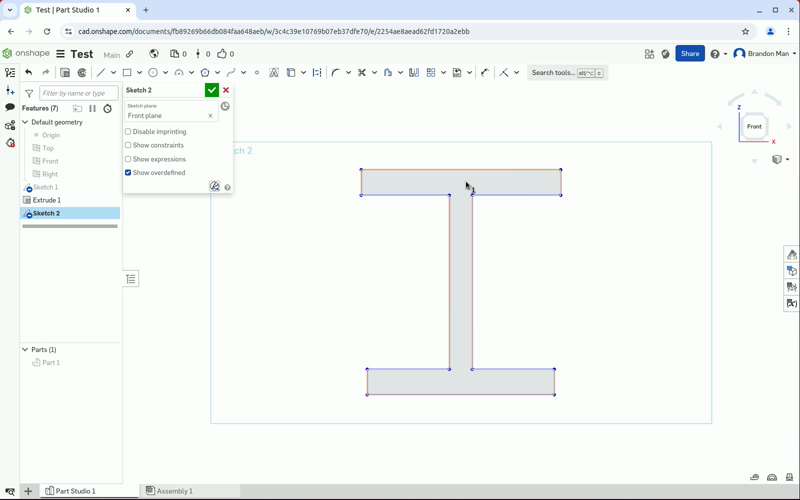
mouse_move(73, 352)
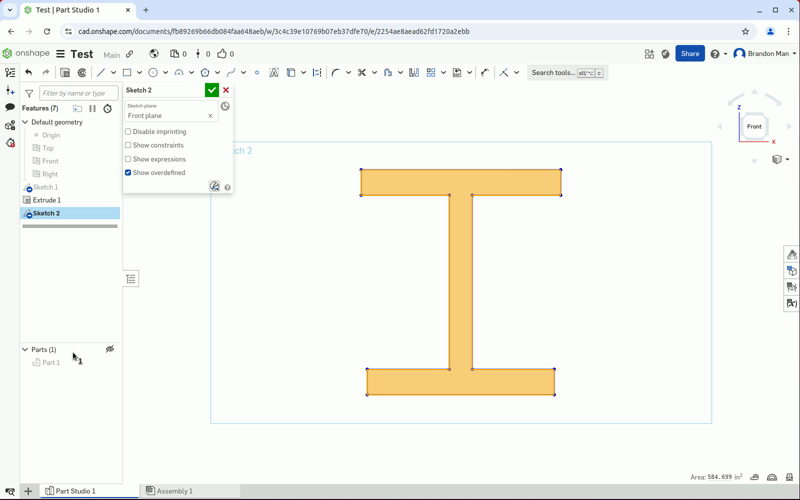
key(shift+y)
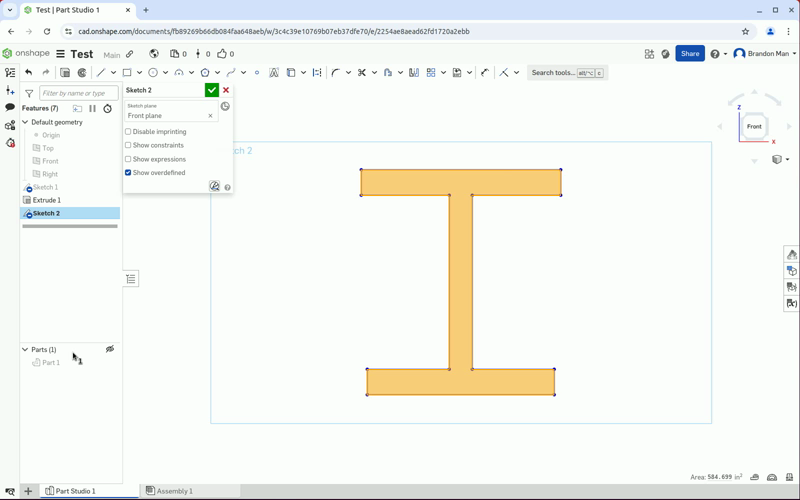
key(shift+e)
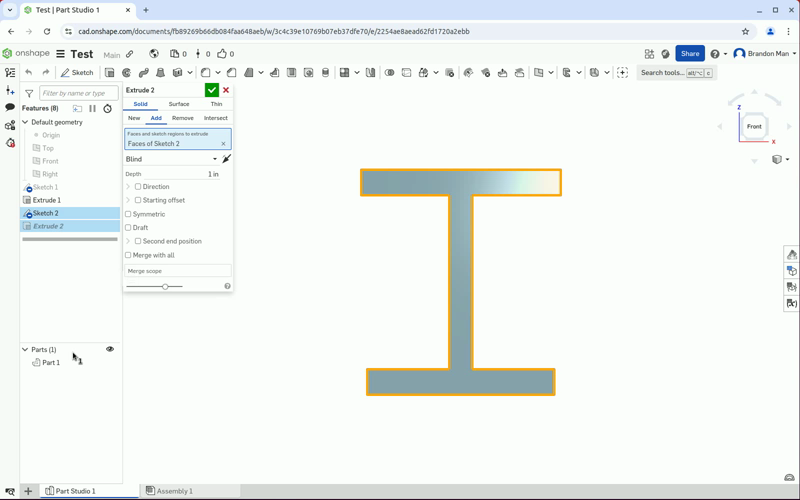
mouse_move(143, 106)
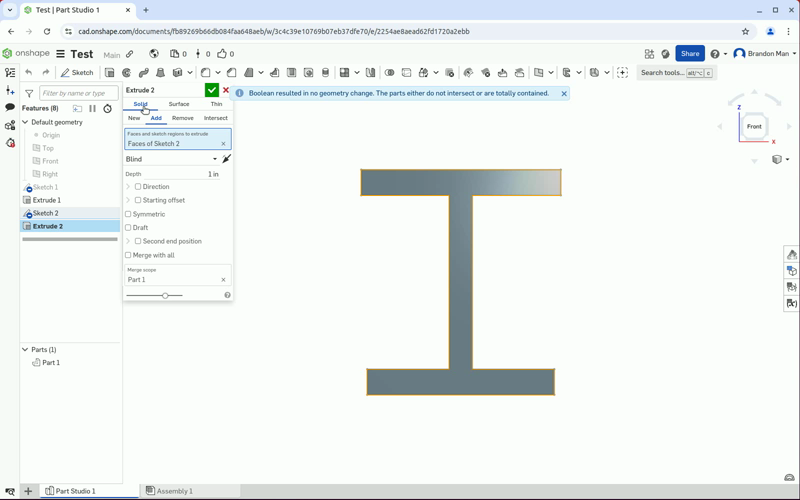
click(143, 106)
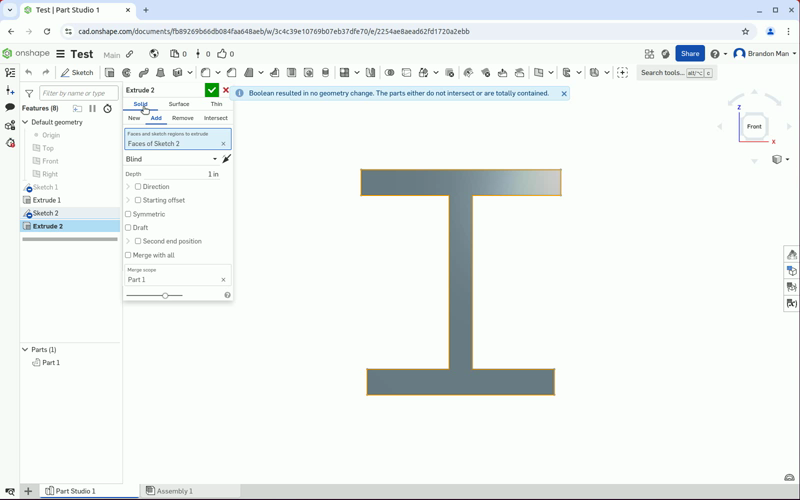
mouse_move(137, 120)
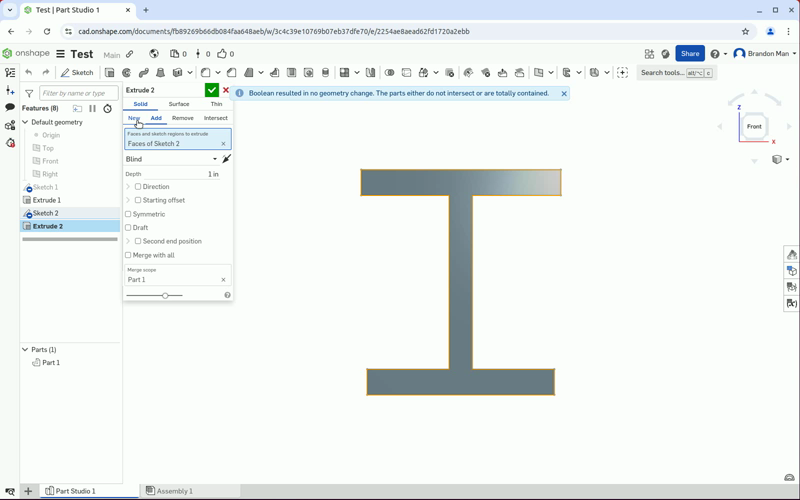
click(137, 120)
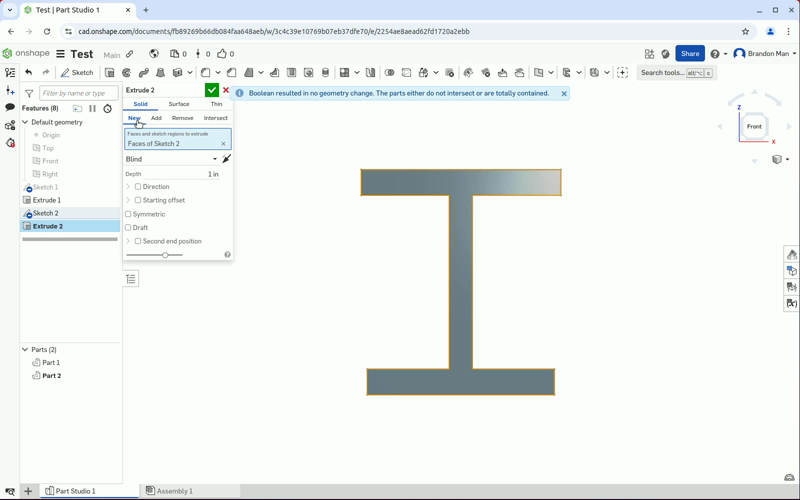
key(tab, 4)
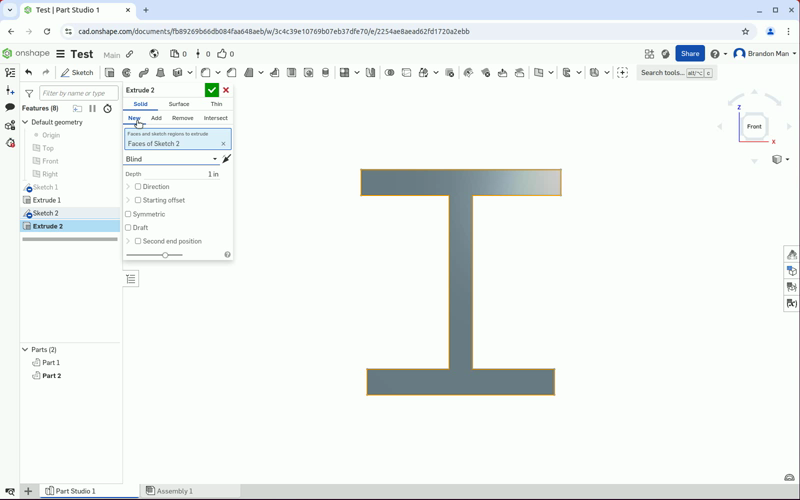
text(24.552)
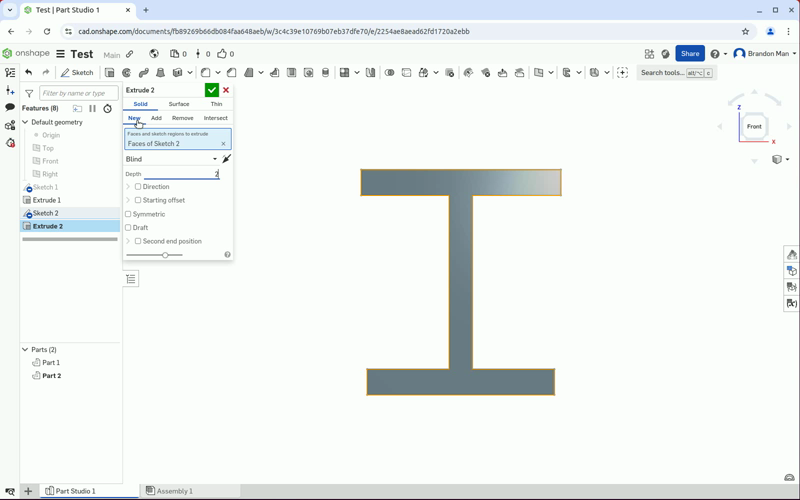
key(tab, 3)
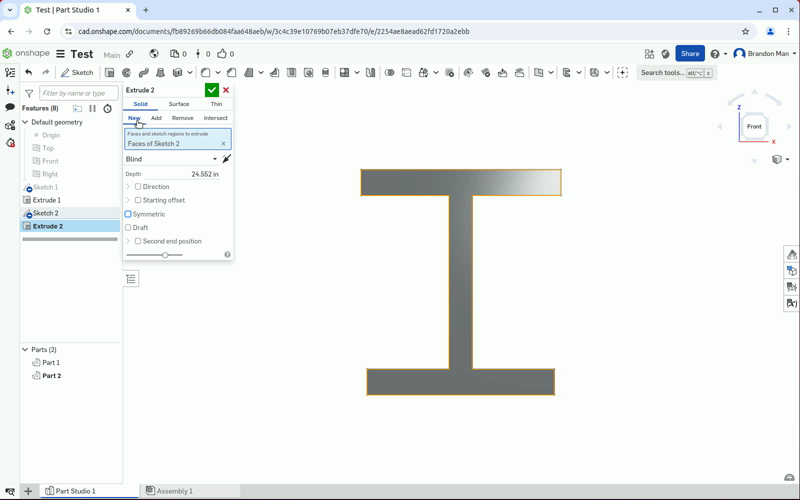
key(space)
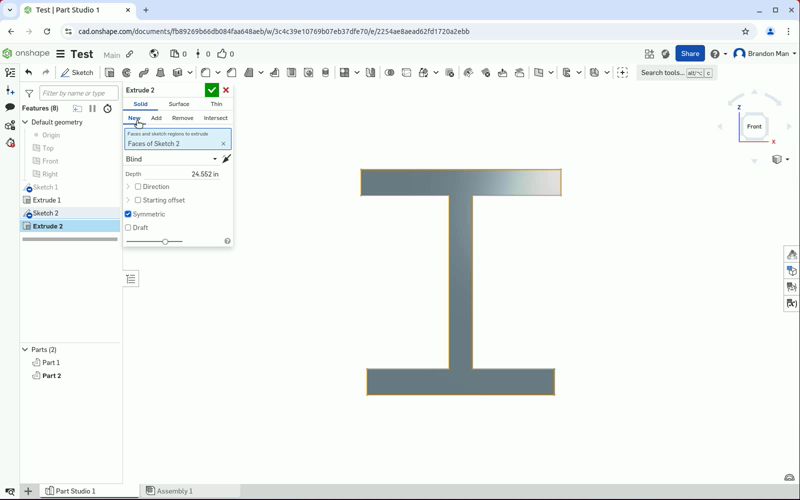
key(enter)
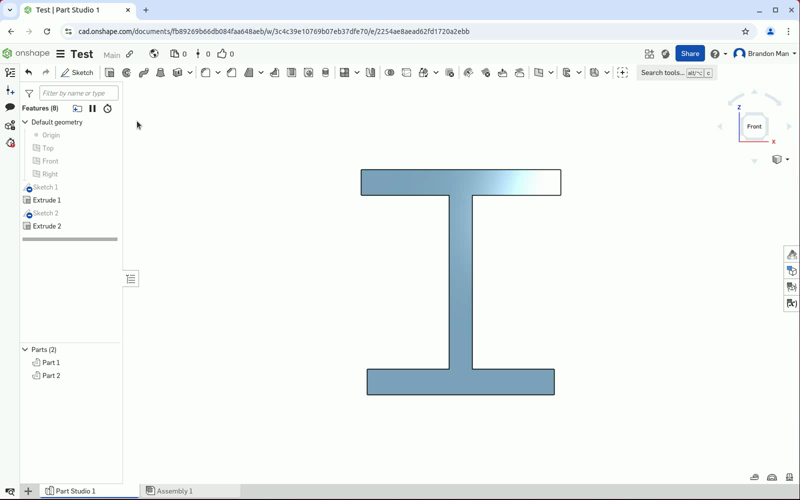
key(shift+h)
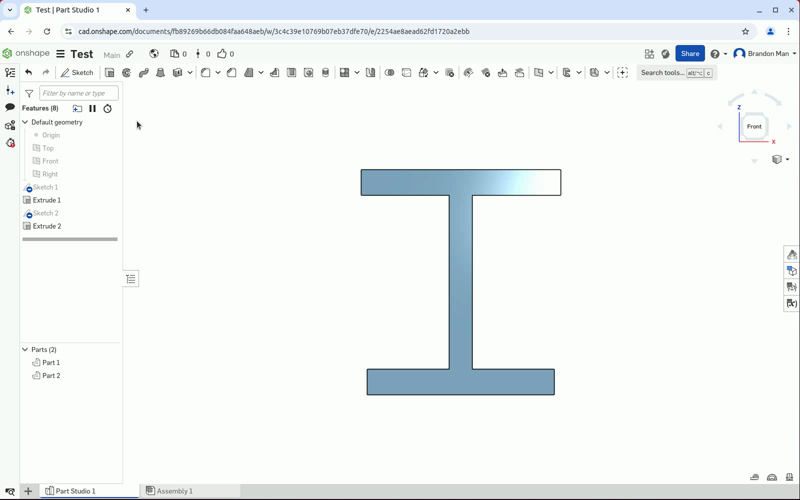
key(shift+h)
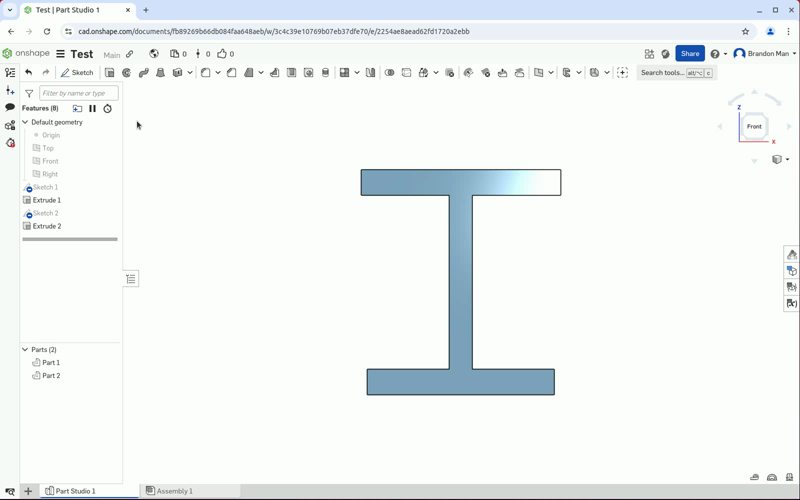
key(shift+7)
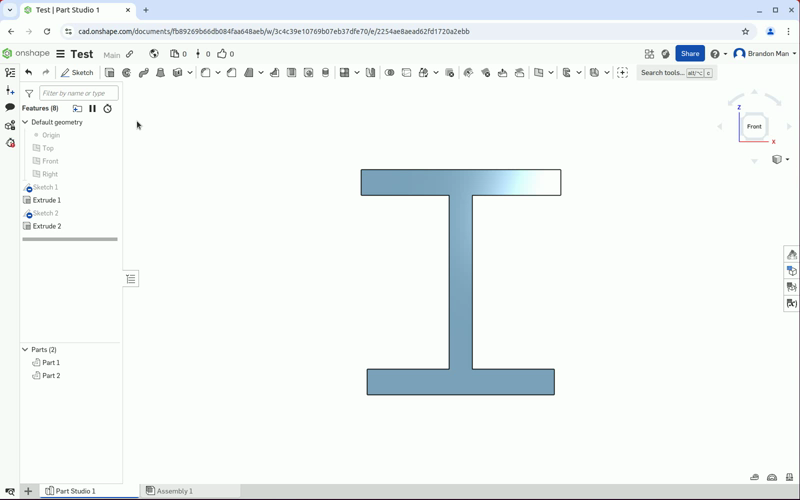
key(left, 2)
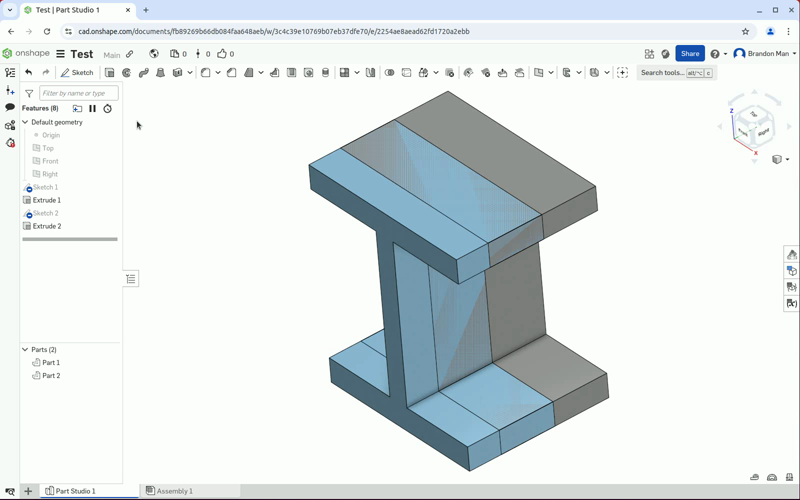
key(down, 2)
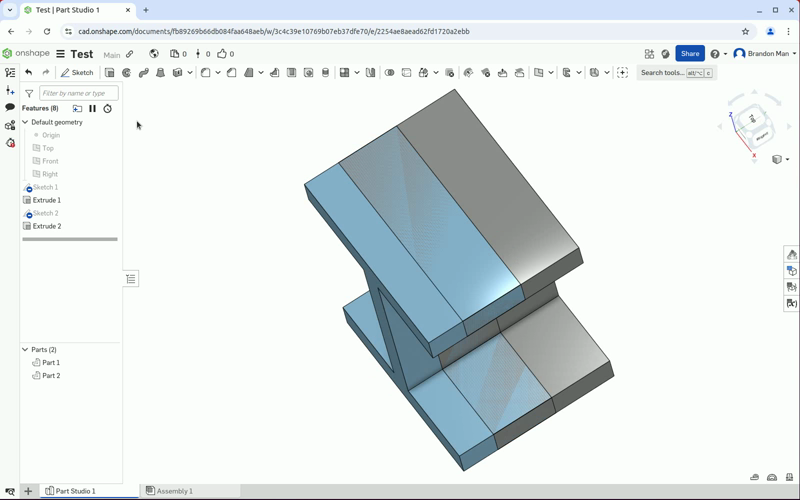
key(up, 2)
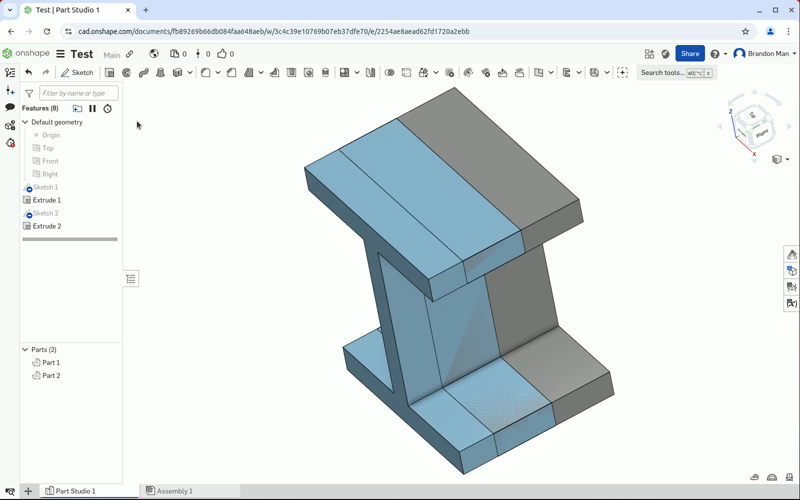
key(right, 2)
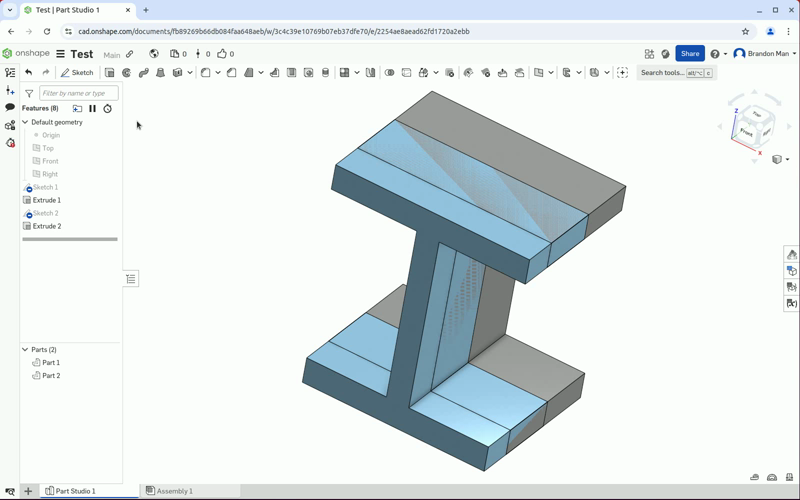
mouse_move(73, 189)
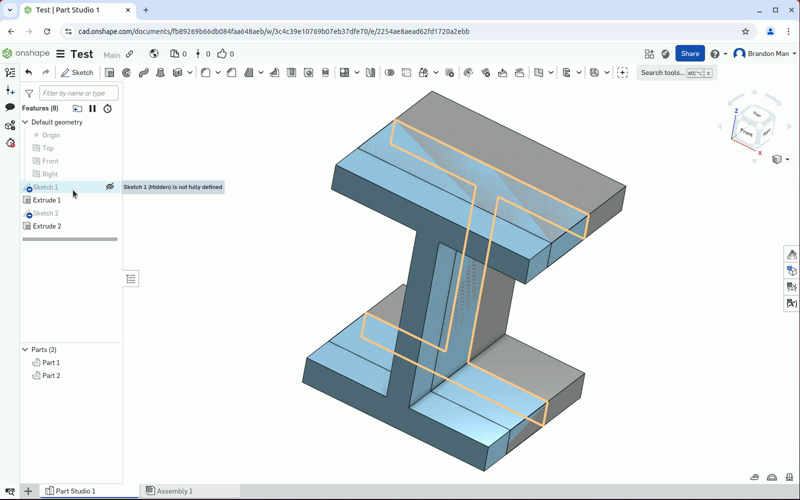
click(73, 189)